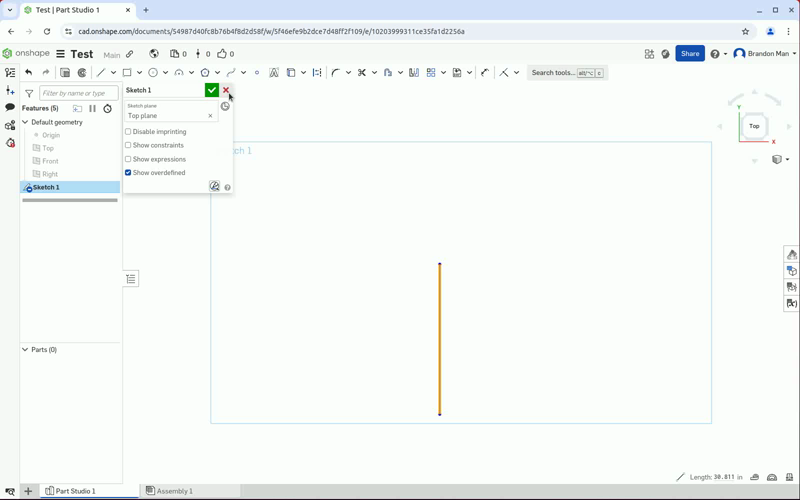
key(shift+h)
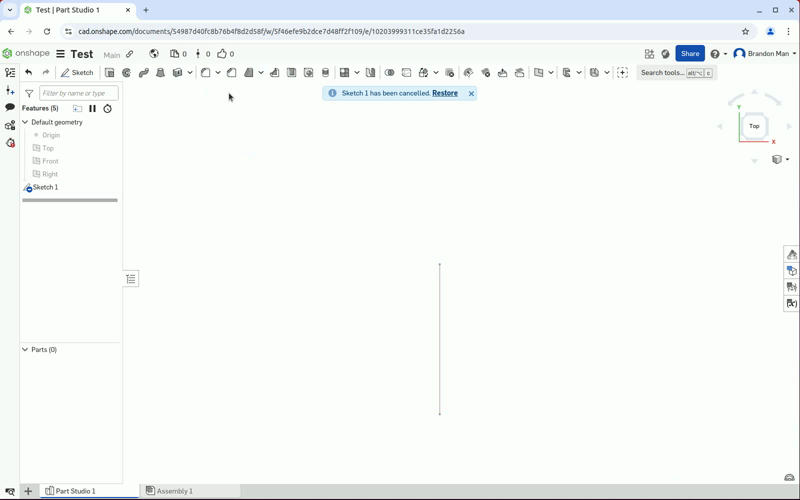
key(shift+s)
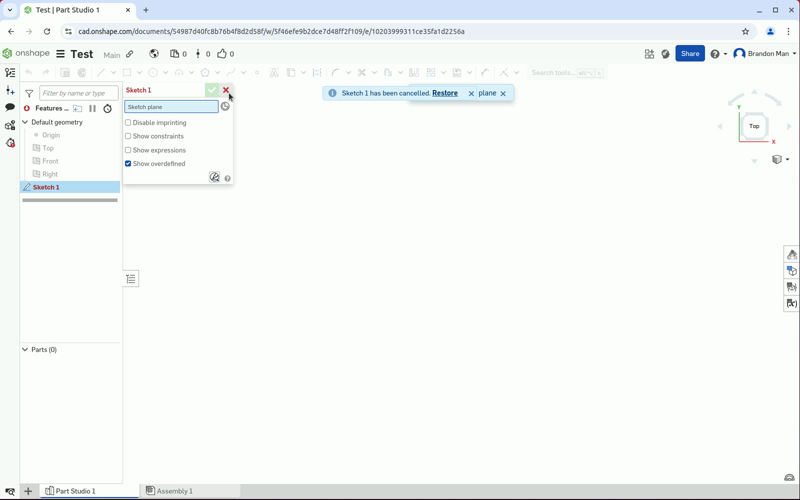
mouse_move(73, 150)
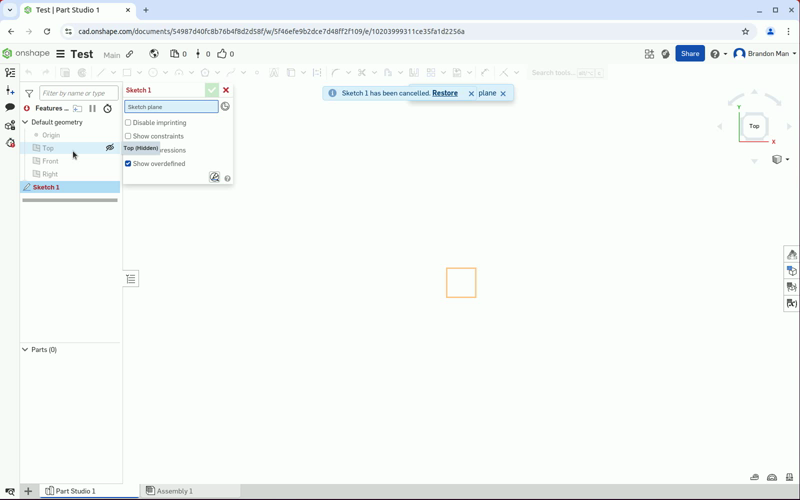
click(73, 150)
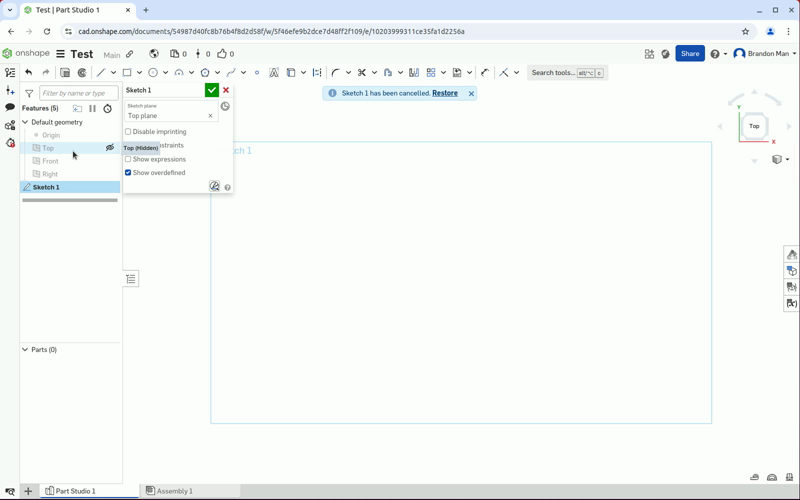
mouse_move(73, 352)
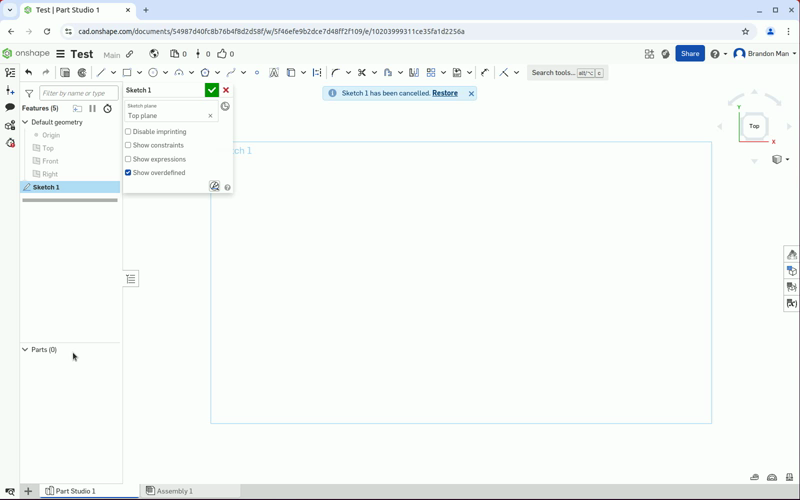
key(y)
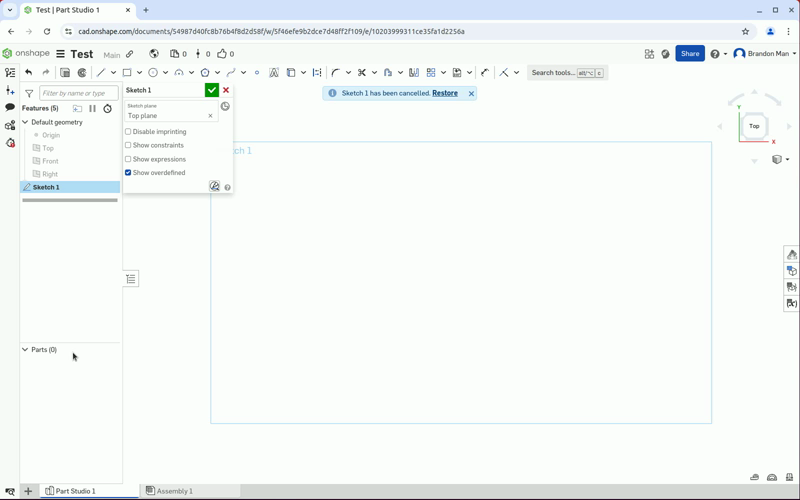
key(l)
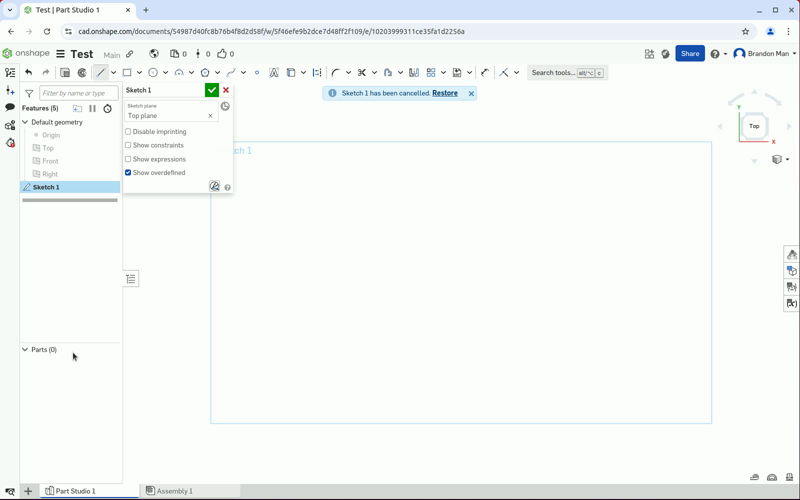
key_down(shift)
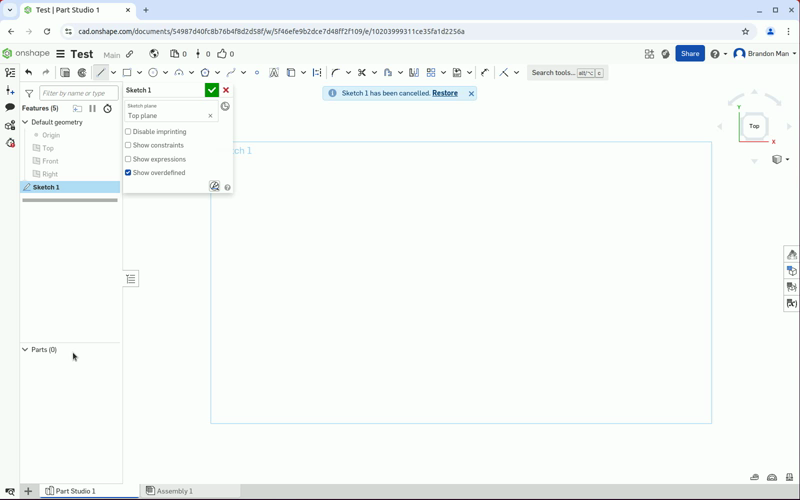
mouse_move(460, 282)
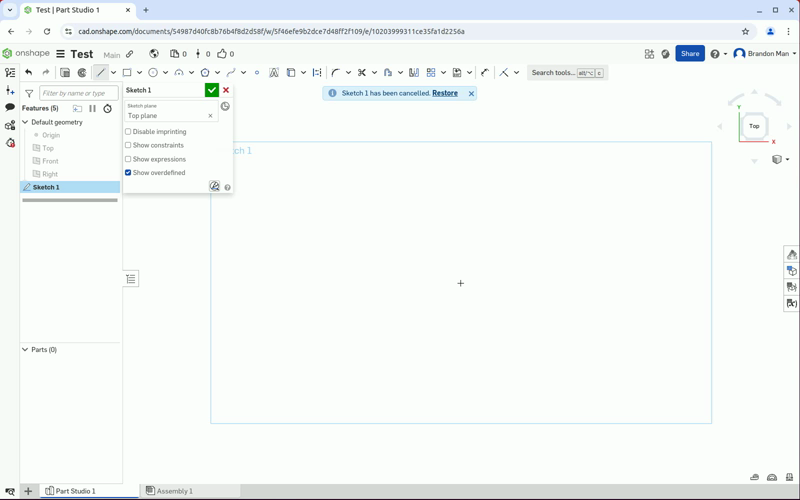
click(460, 282)
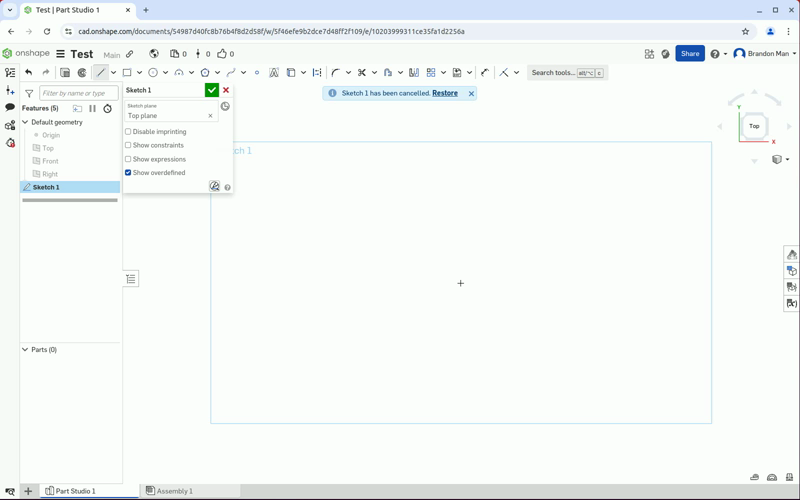
key_up(shift)
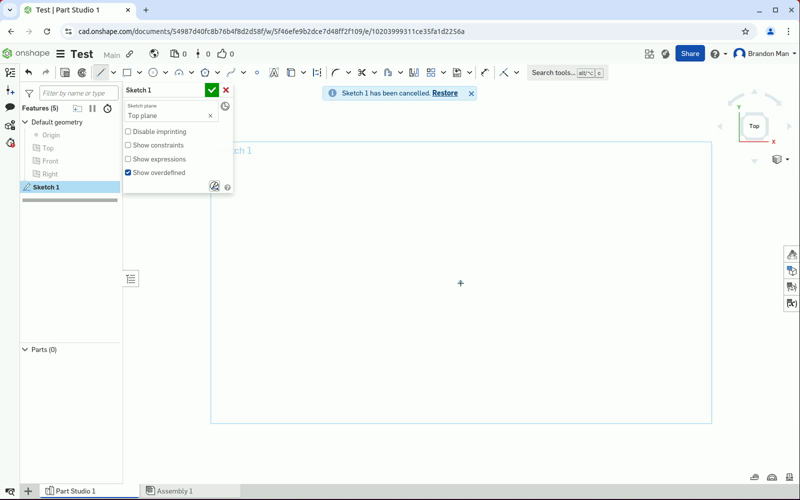
key_down(shift)
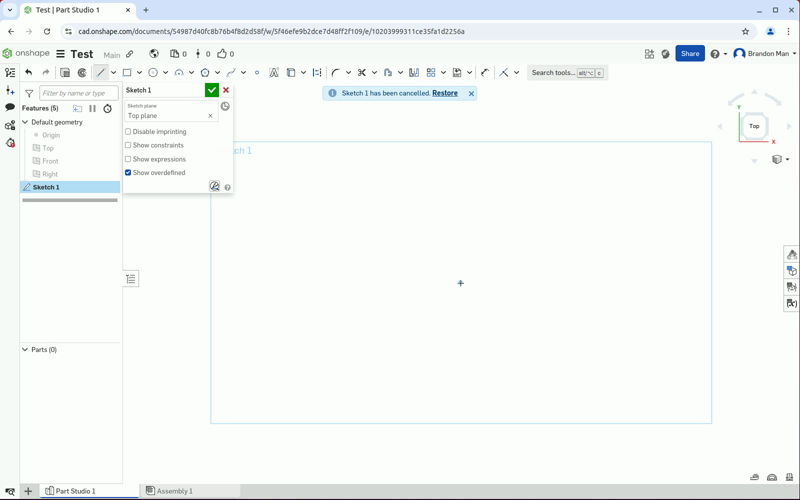
mouse_move(573, 282)
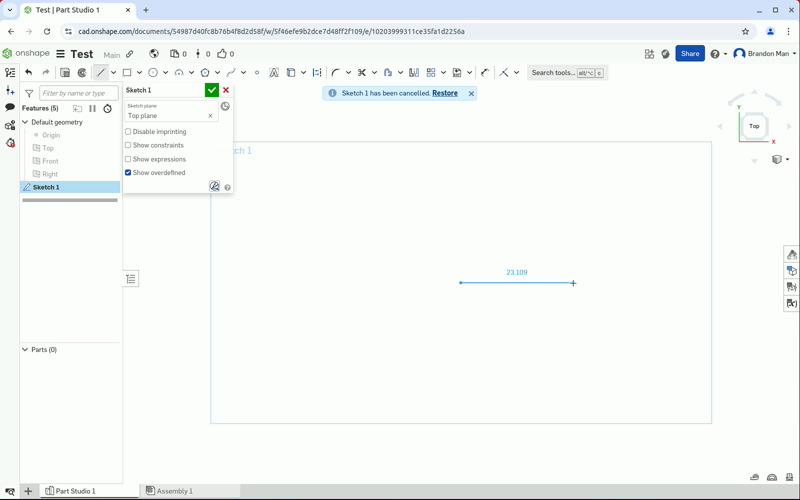
click(573, 282)
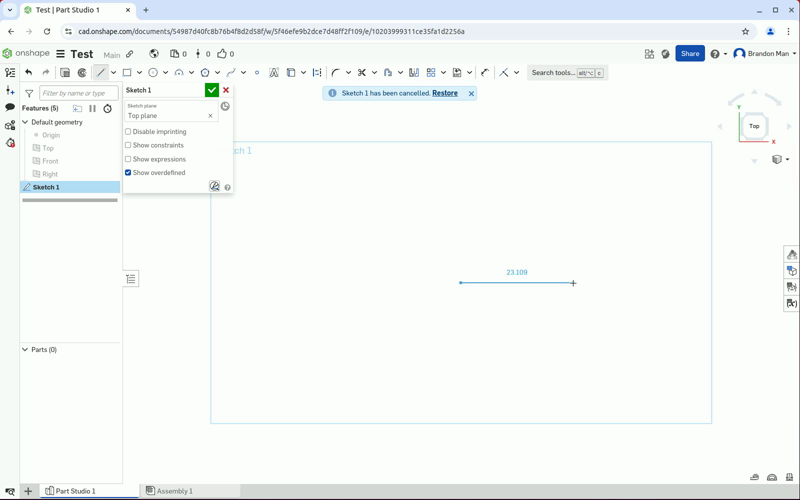
key_up(shift)
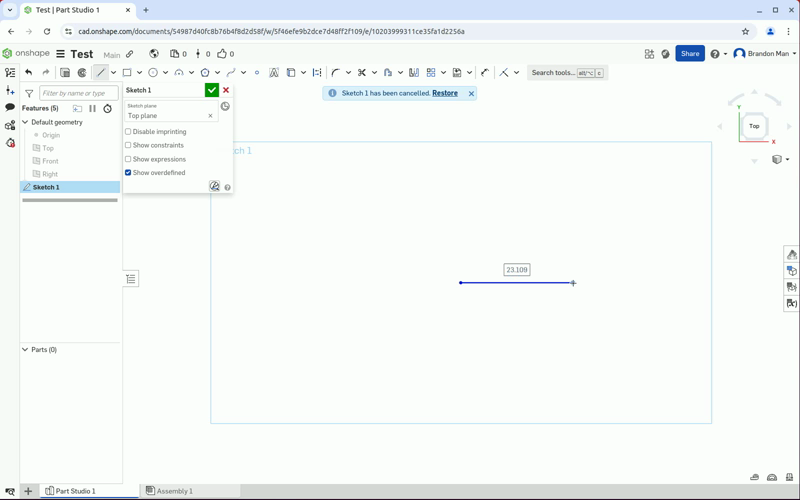
key_down(shift)
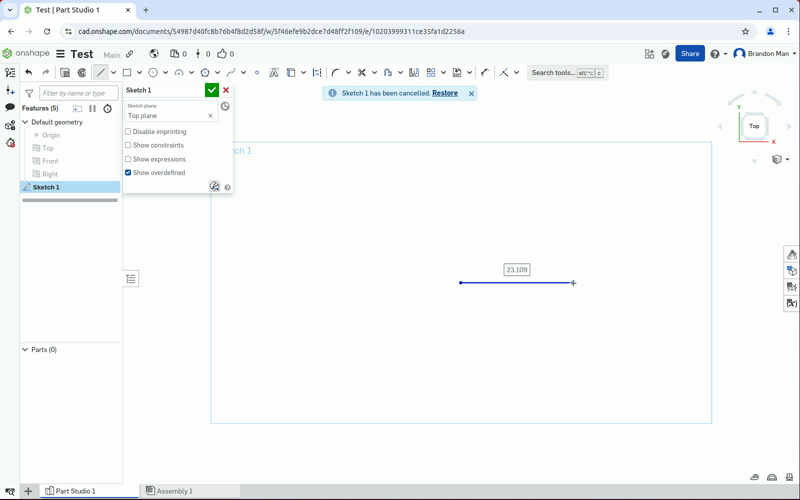
mouse_move(573, 170)
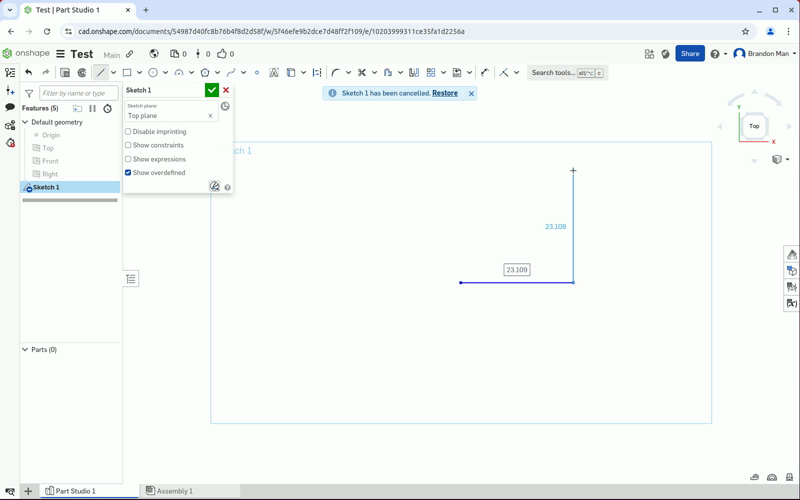
click(573, 170)
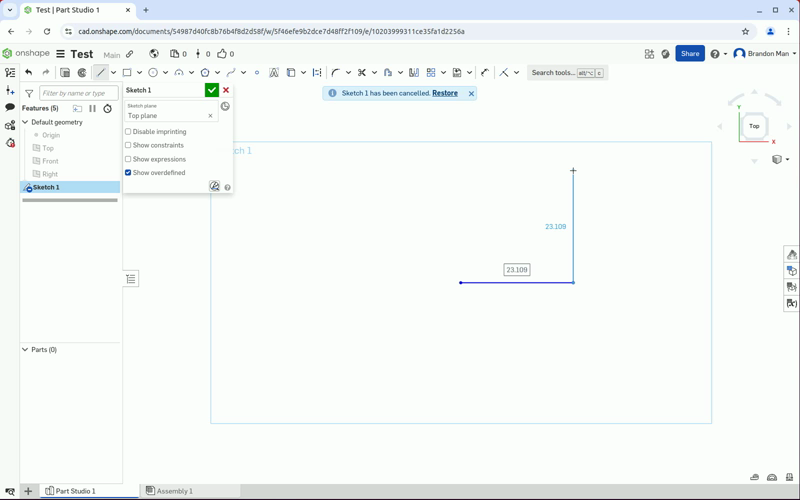
key_up(shift)
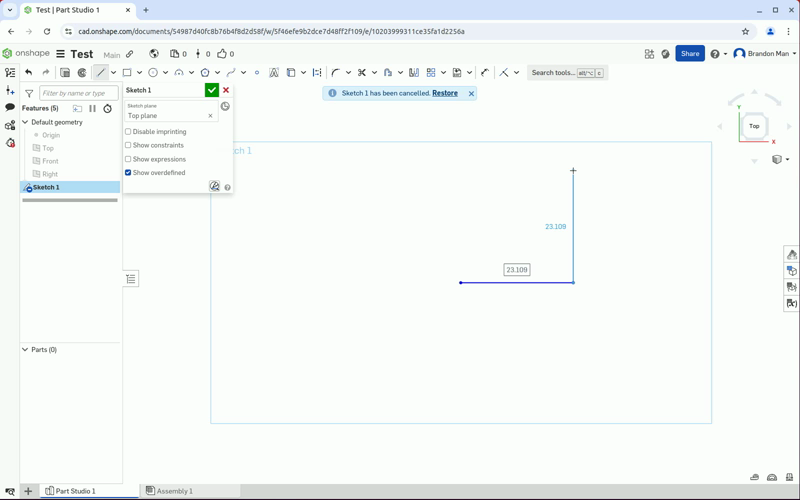
key_down(shift)
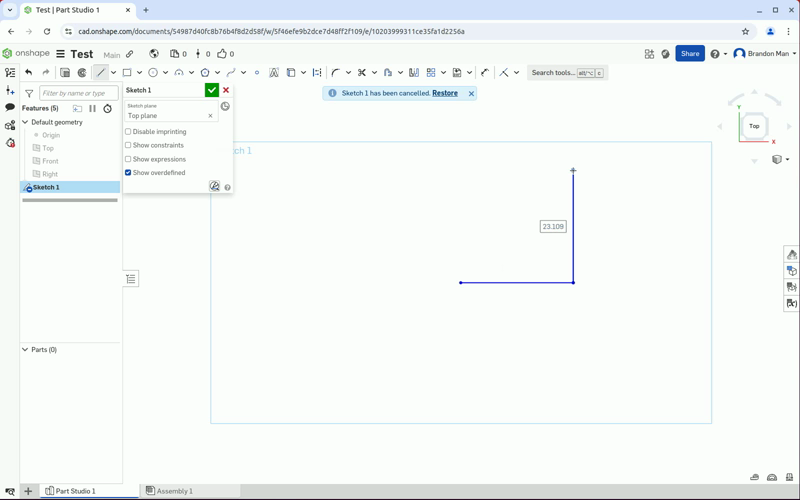
mouse_move(460, 170)
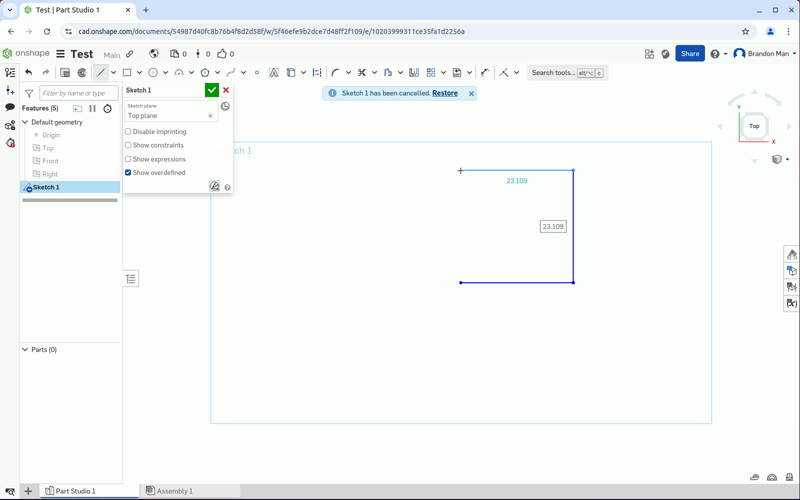
click(460, 170)
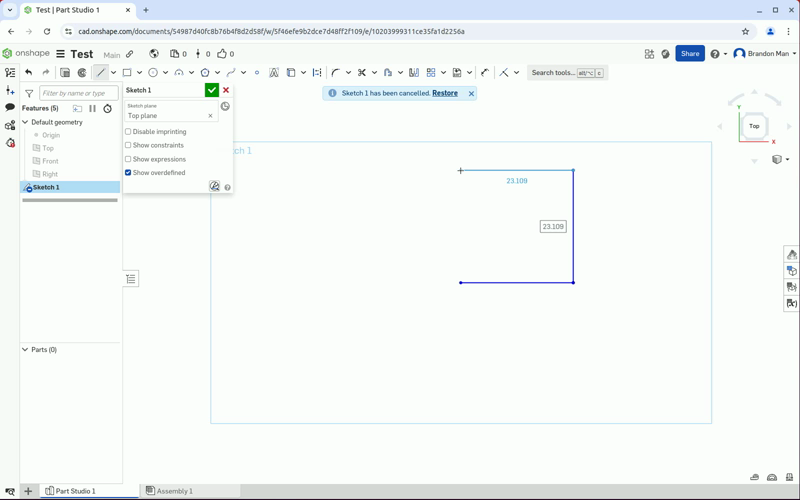
key_up(shift)
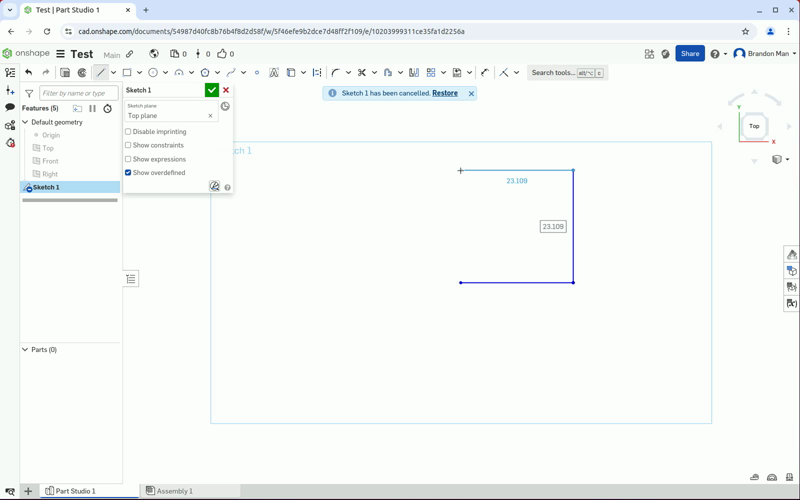
key_down(shift)
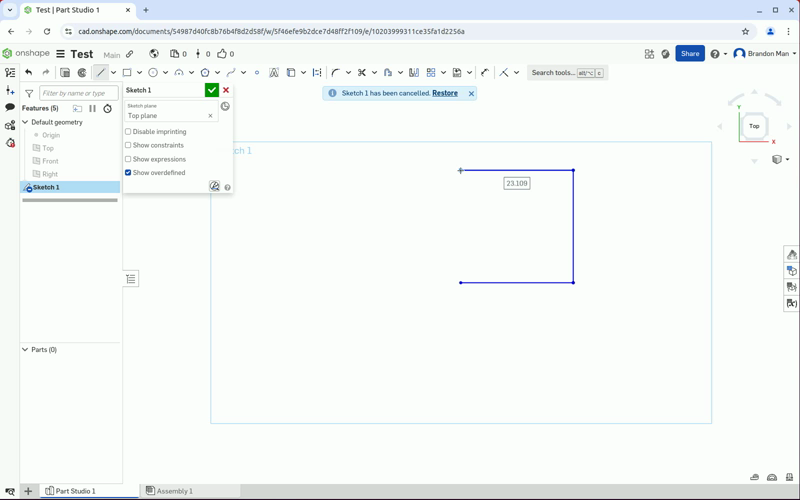
mouse_move(460, 282)
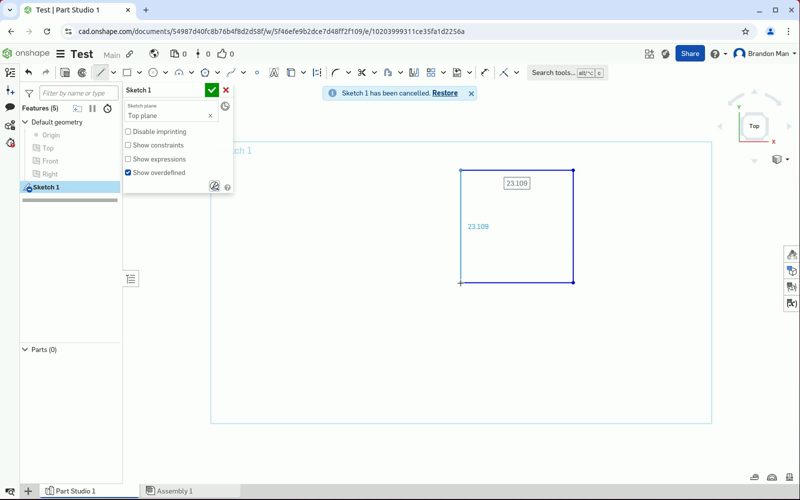
key_up(shift)
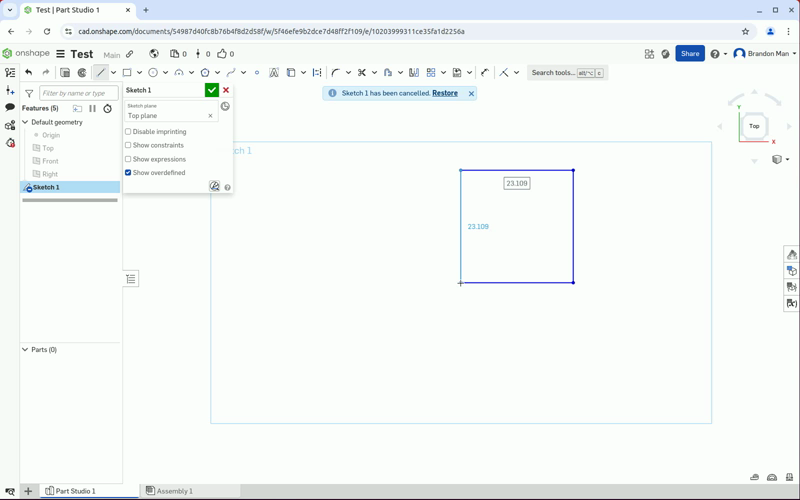
click(460, 282)
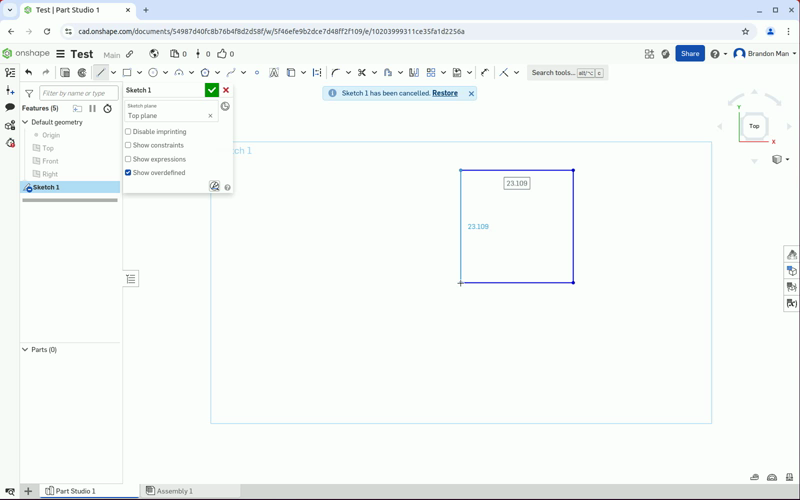
key(esc)
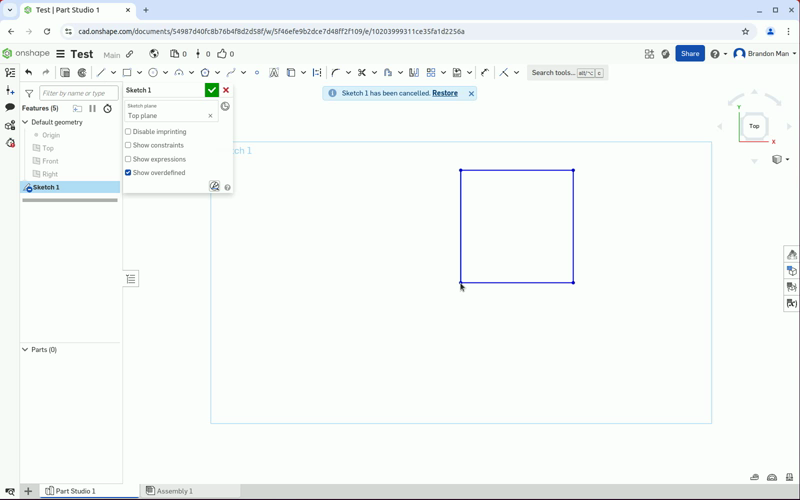
key(l)
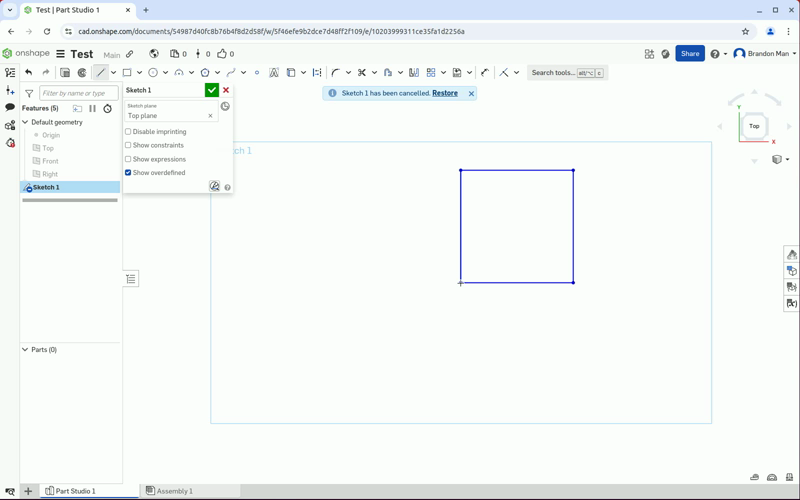
key_down(shift)
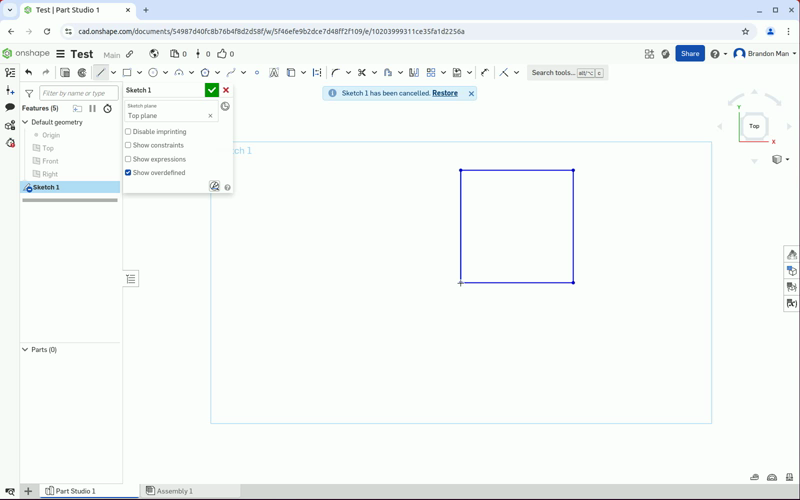
mouse_move(477, 259)
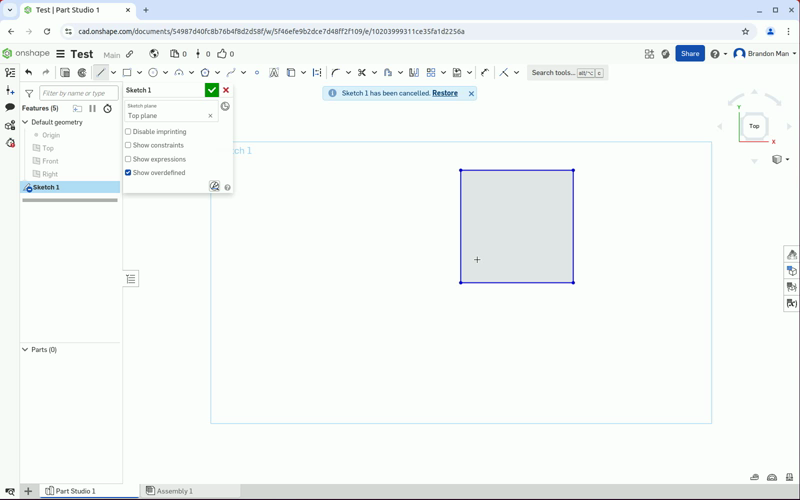
click(477, 259)
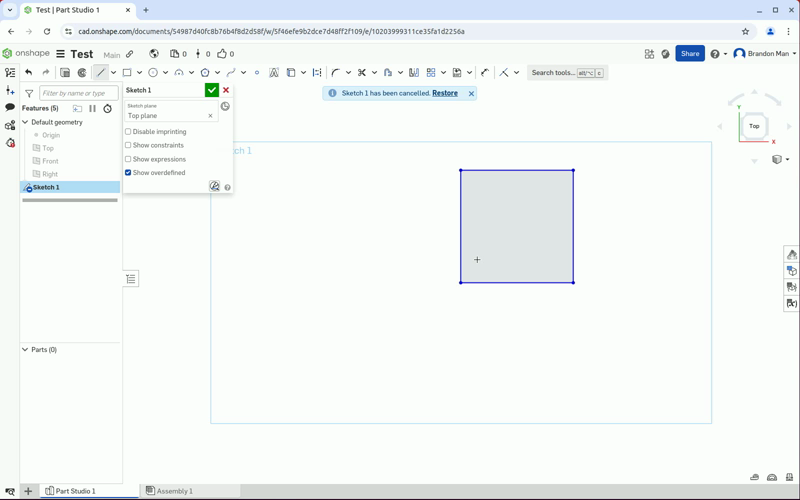
key_up(shift)
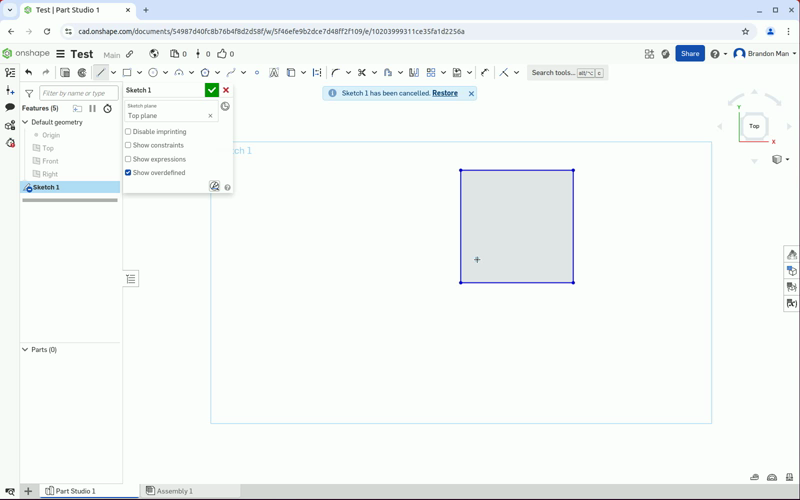
key_down(shift)
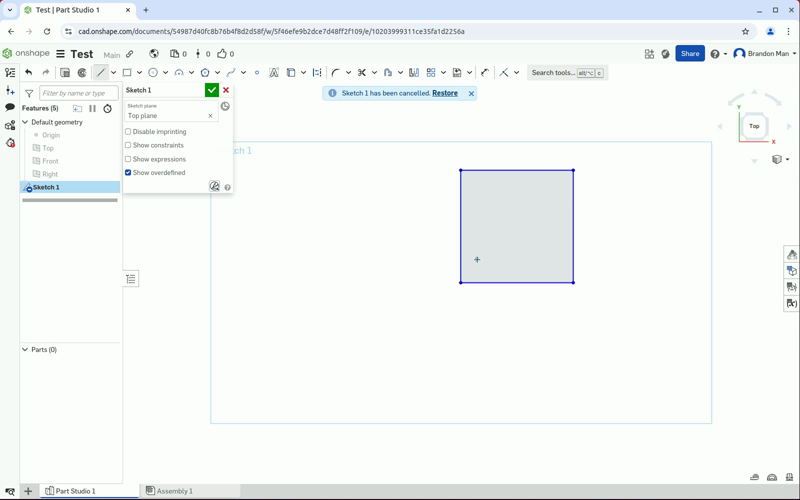
mouse_move(556, 259)
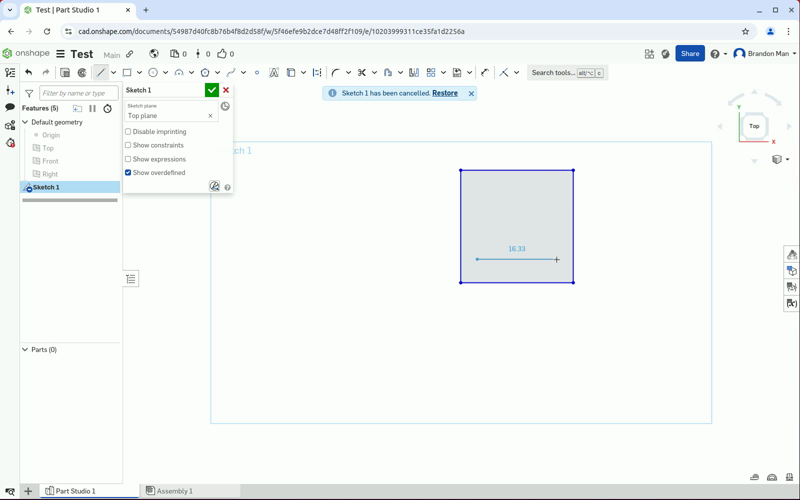
click(556, 259)
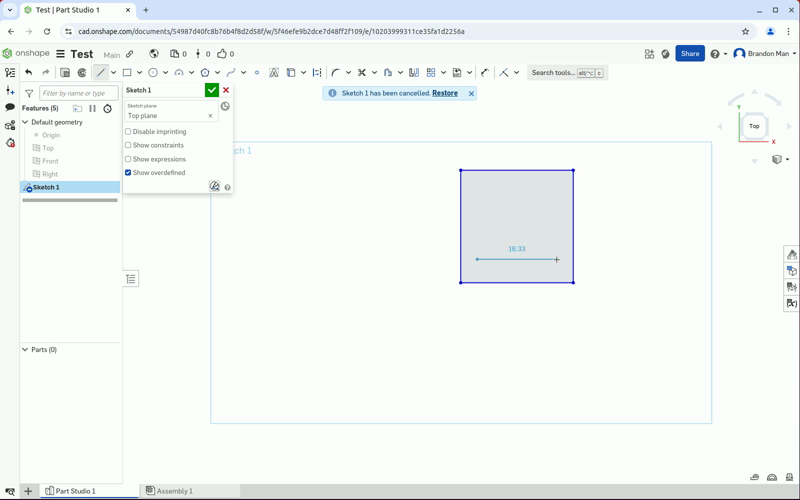
key_up(shift)
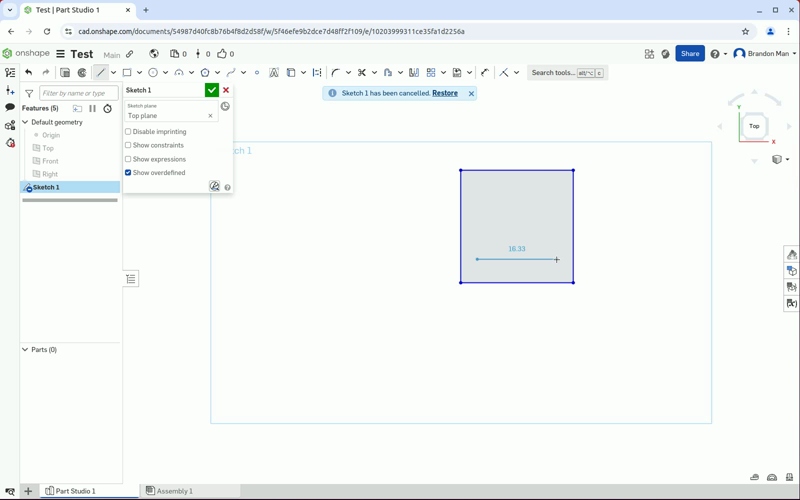
key_down(shift)
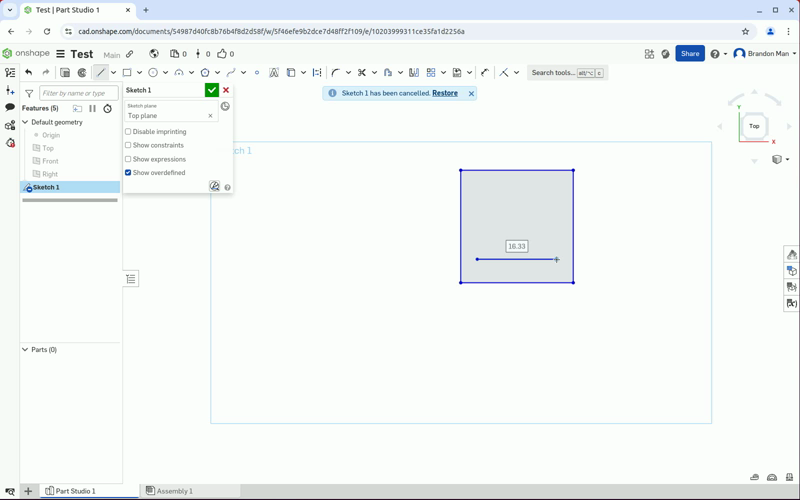
mouse_move(556, 194)
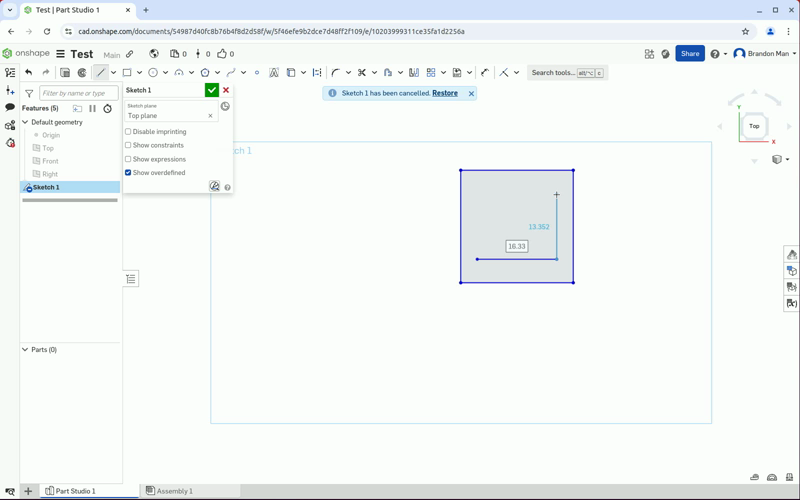
click(556, 194)
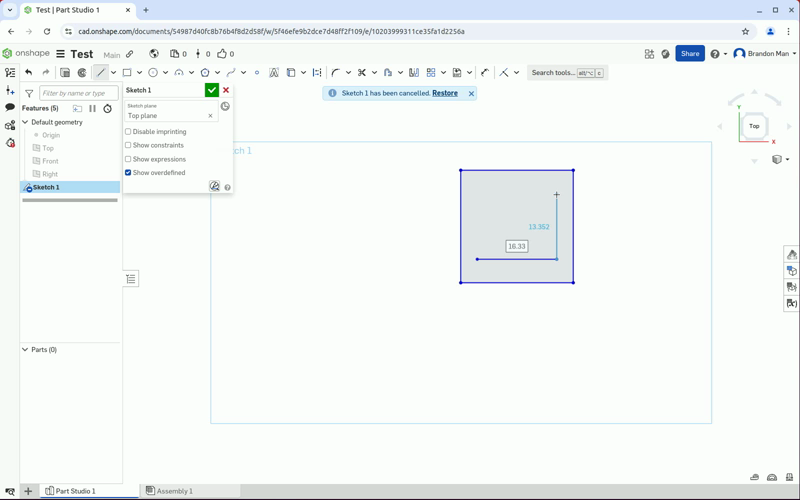
key_up(shift)
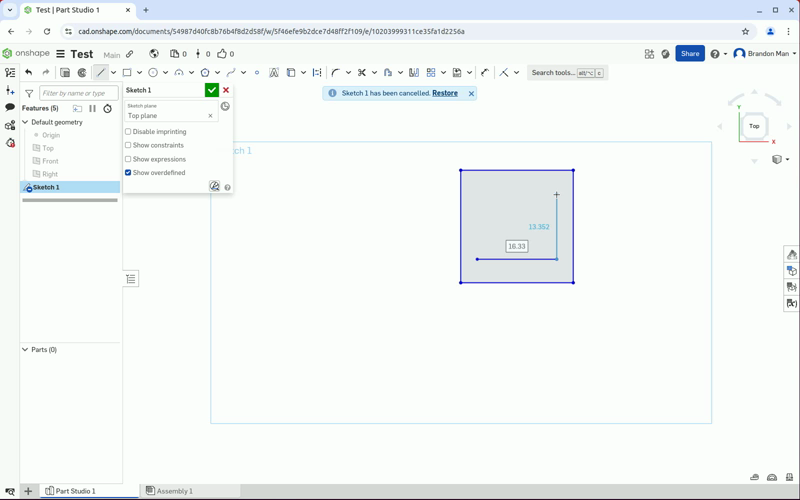
key_down(shift)
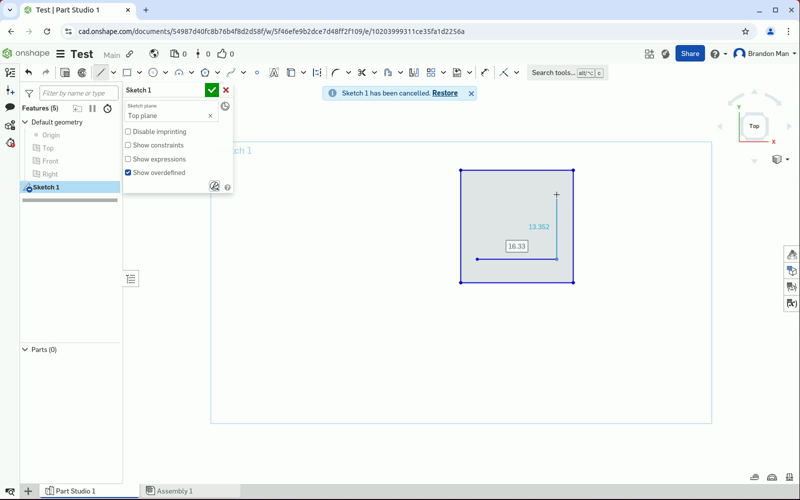
mouse_move(477, 194)
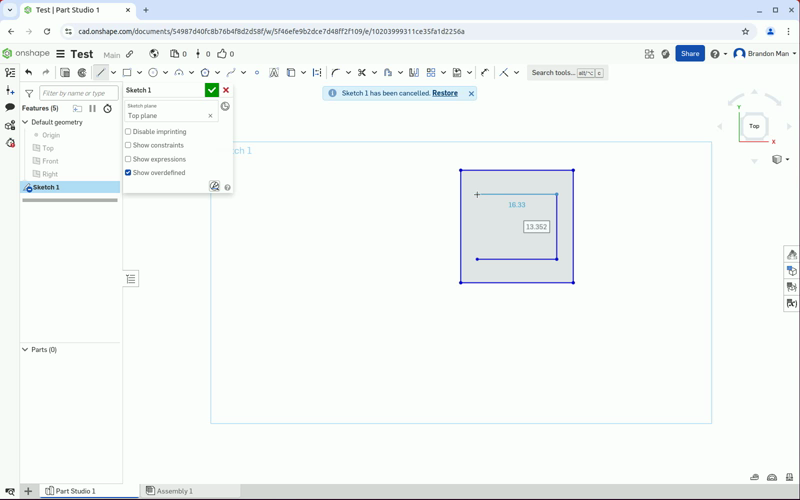
click(477, 194)
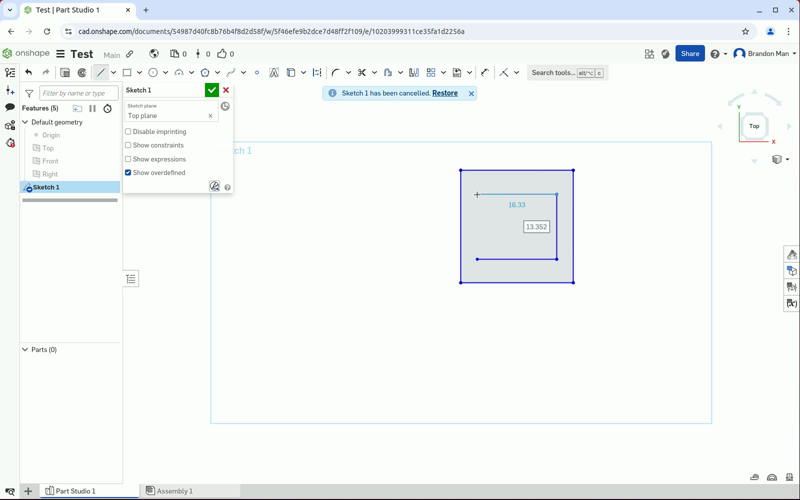
key_up(shift)
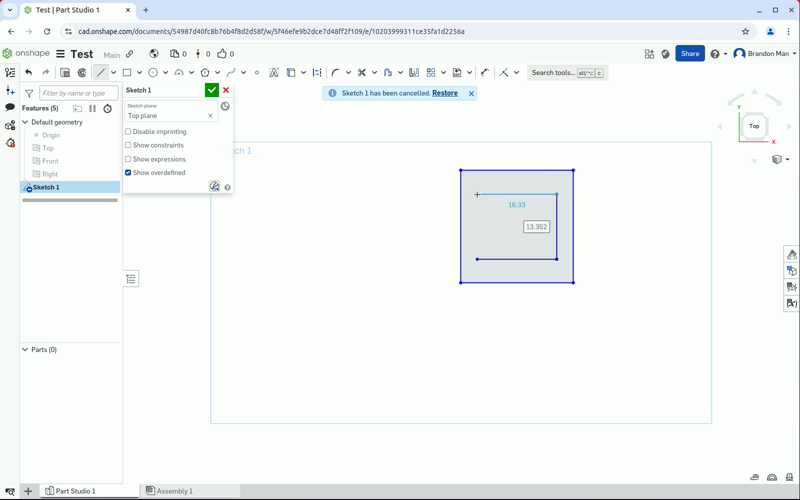
key_down(shift)
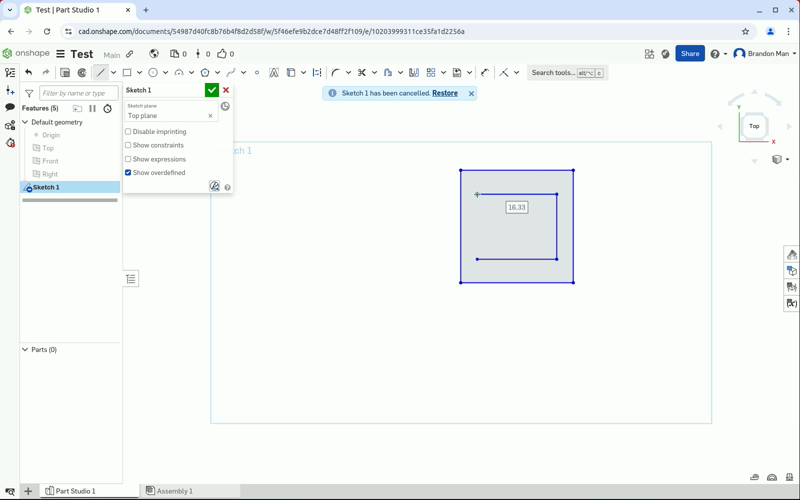
mouse_move(477, 259)
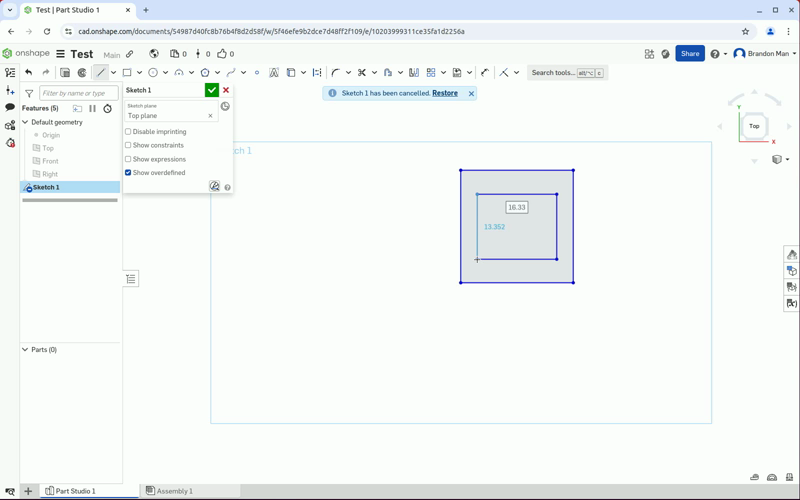
key_up(shift)
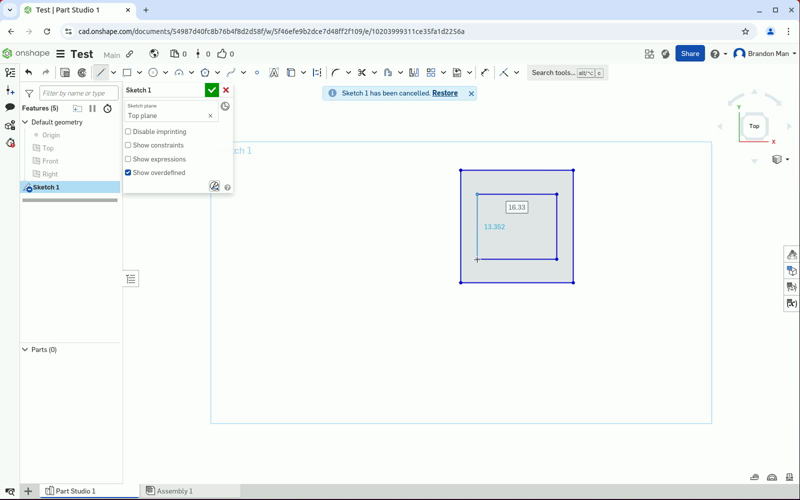
click(477, 259)
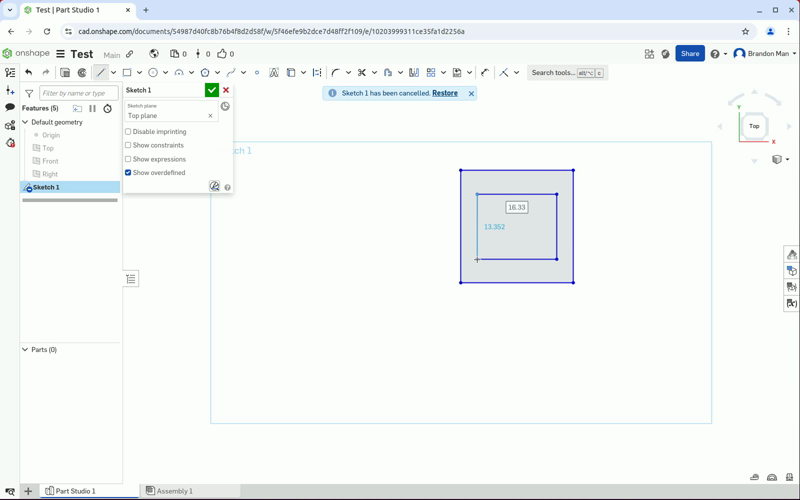
key(esc)
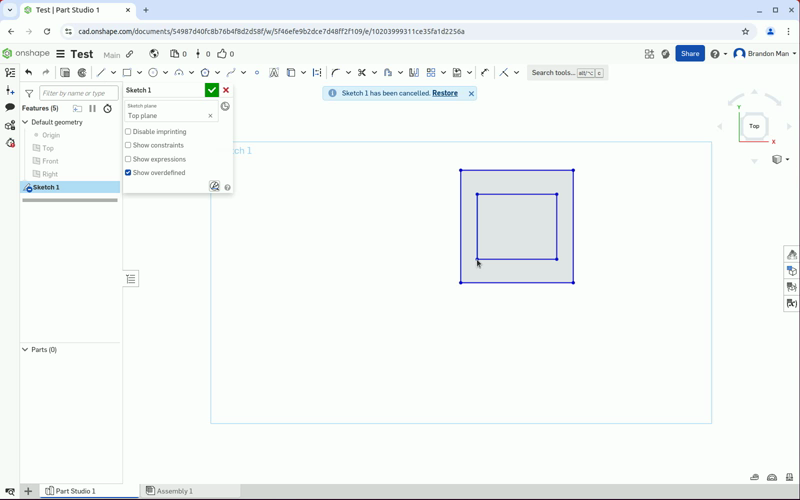
mouse_move(467, 217)
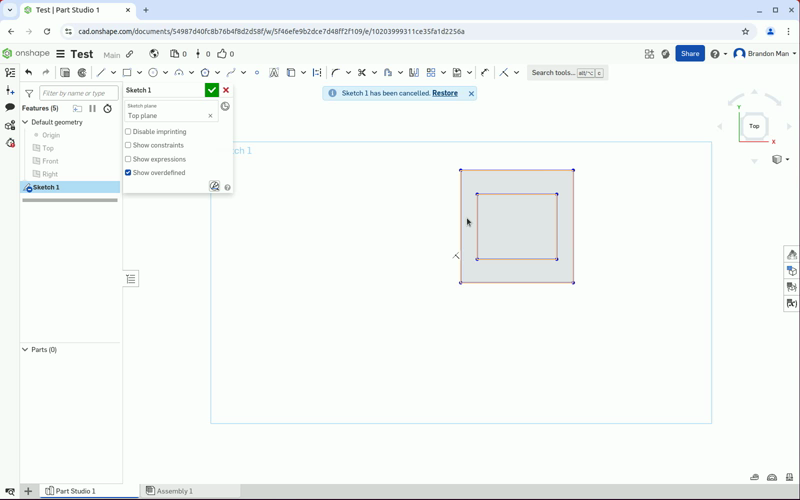
click(467, 217)
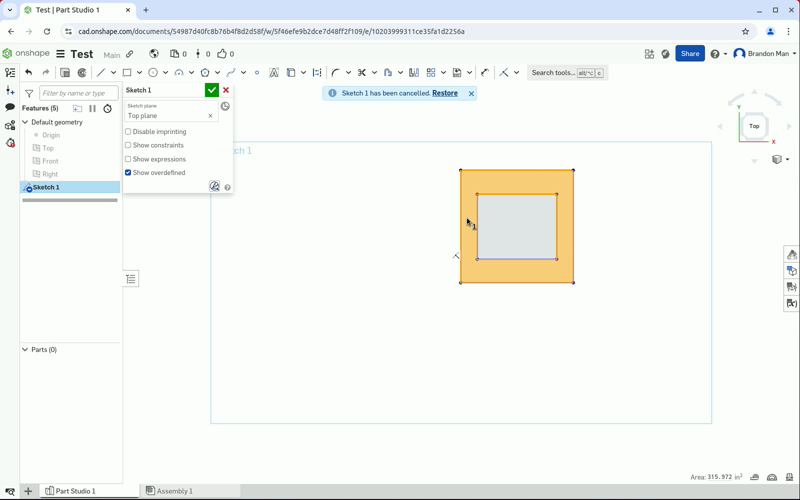
mouse_move(73, 352)
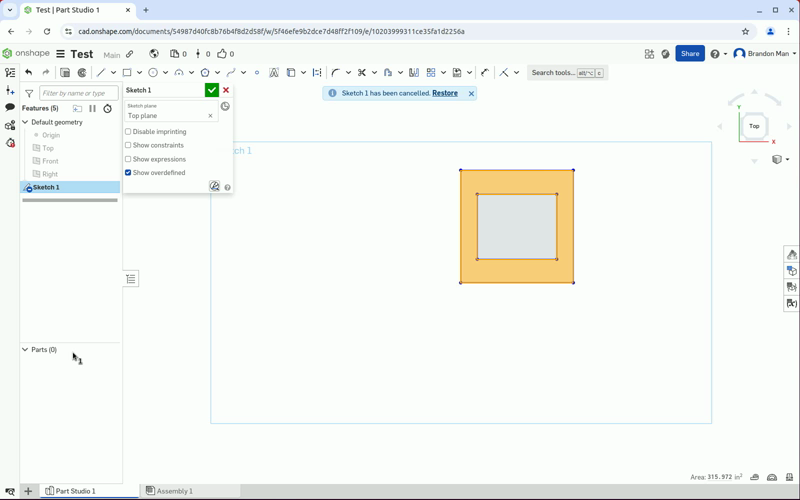
key(shift+y)
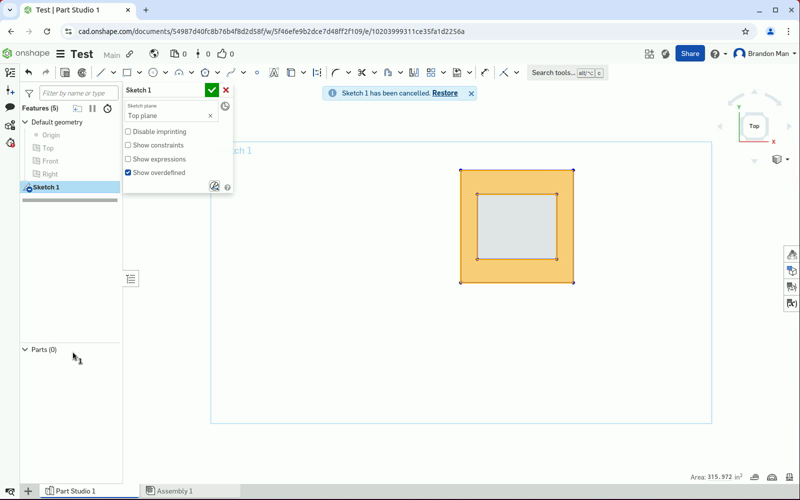
key(shift+e)
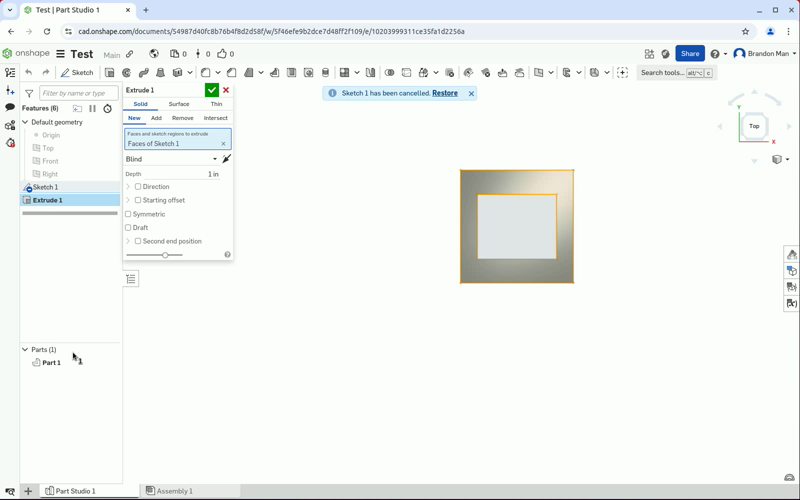
mouse_move(143, 106)
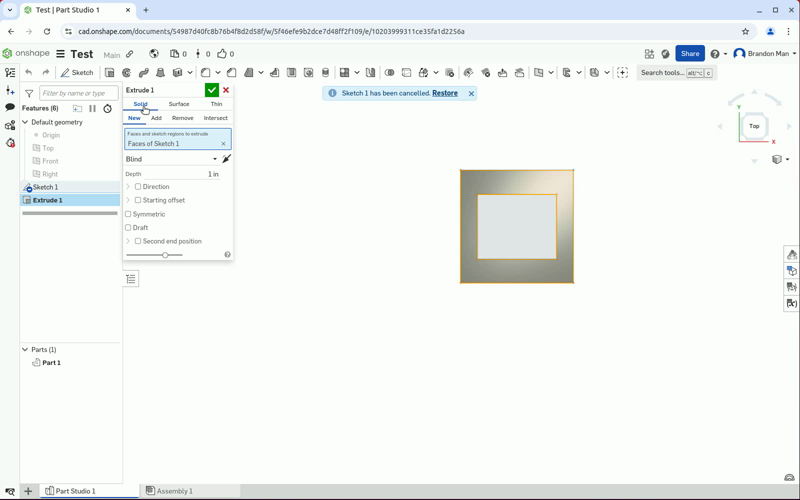
click(143, 106)
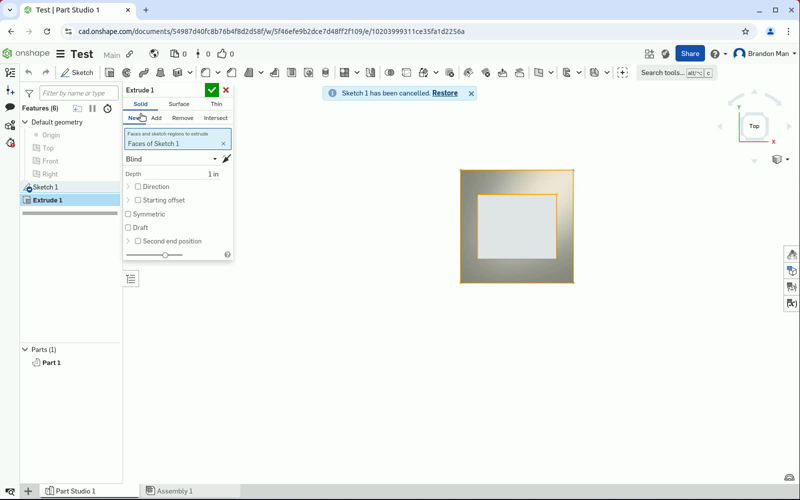
mouse_move(137, 120)
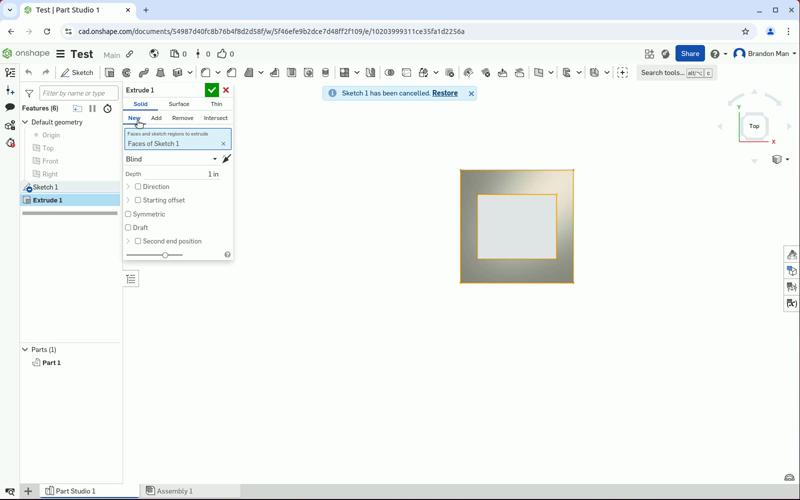
click(137, 120)
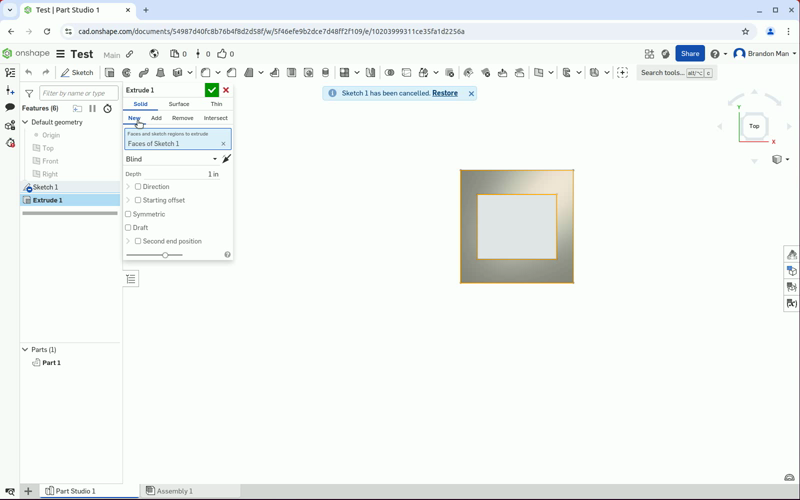
key(tab, 4)
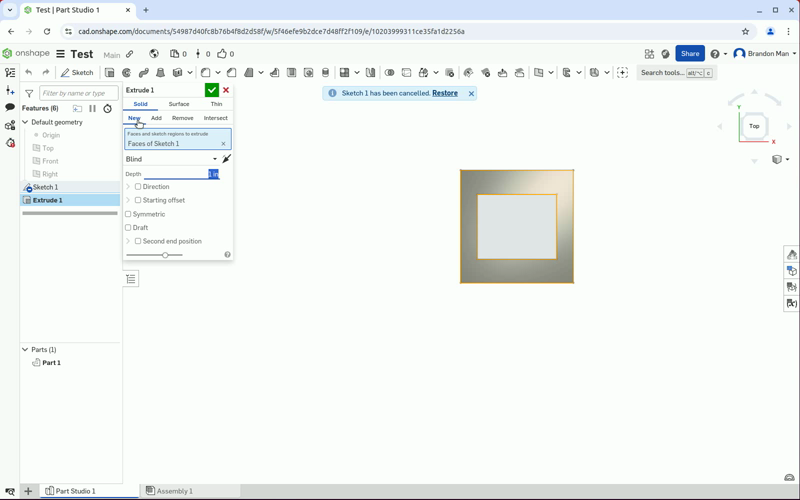
text(1.685)
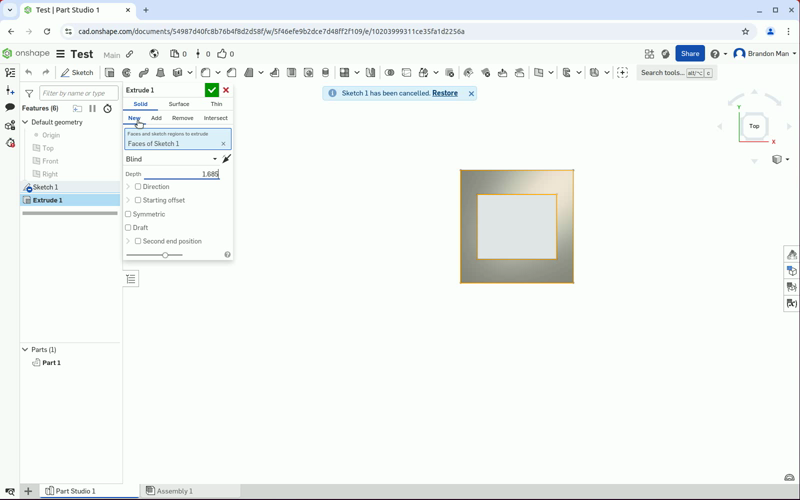
key(enter)
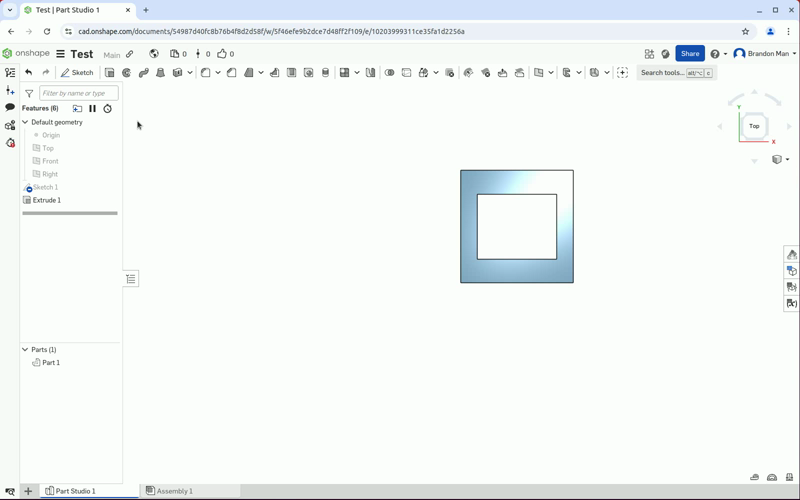
key(shift+h)
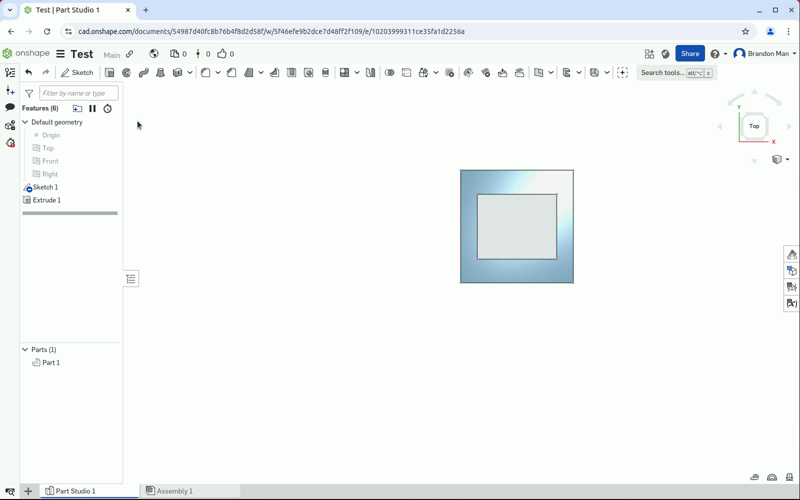
key(shift+h)
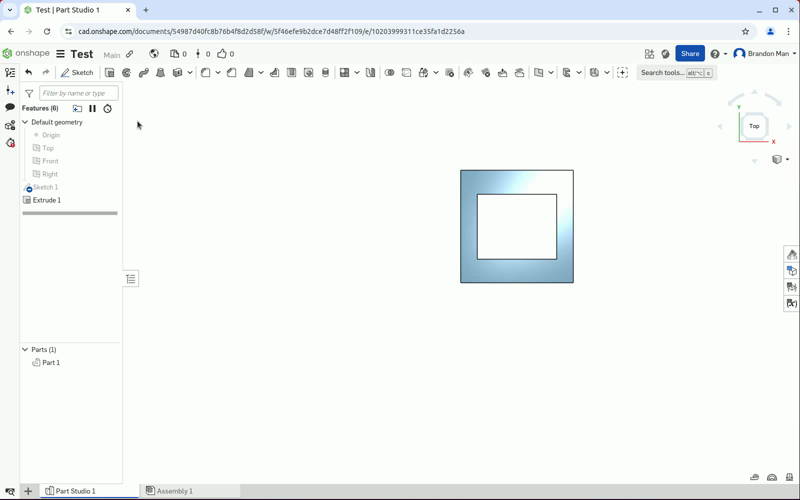
mouse_move(73, 189)
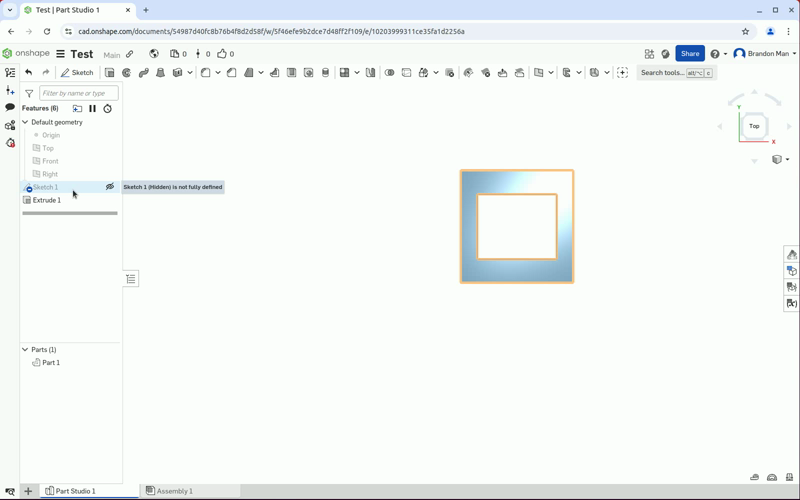
click(73, 189)
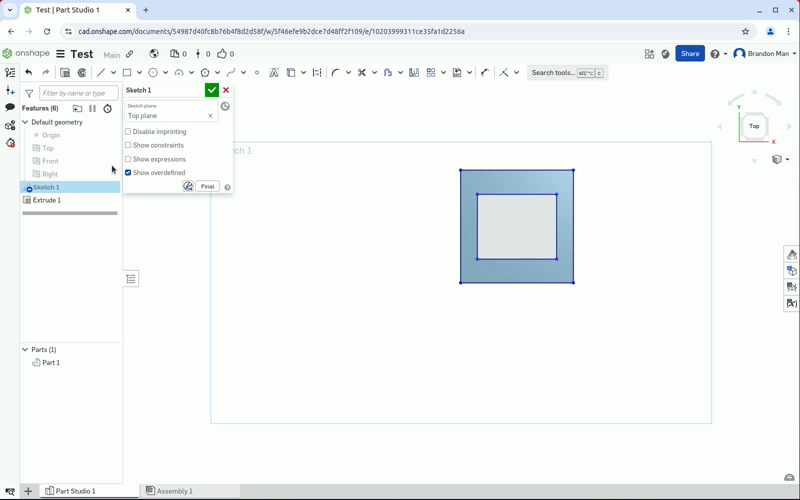
mouse_move(229, 92)
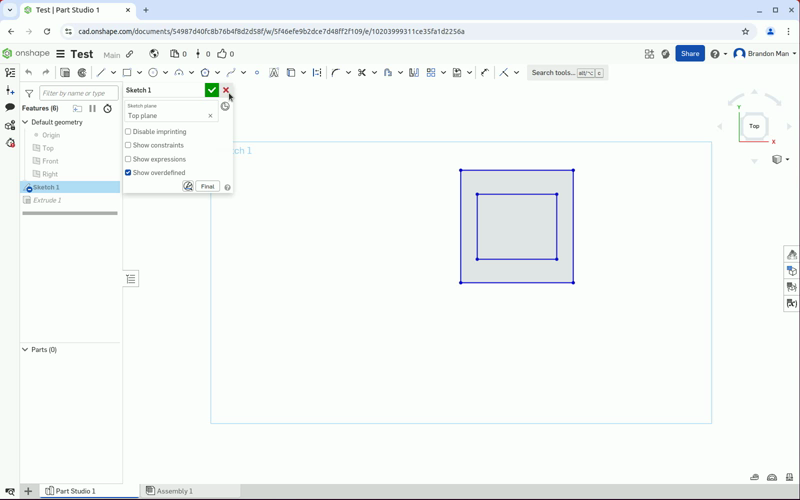
click(229, 92)
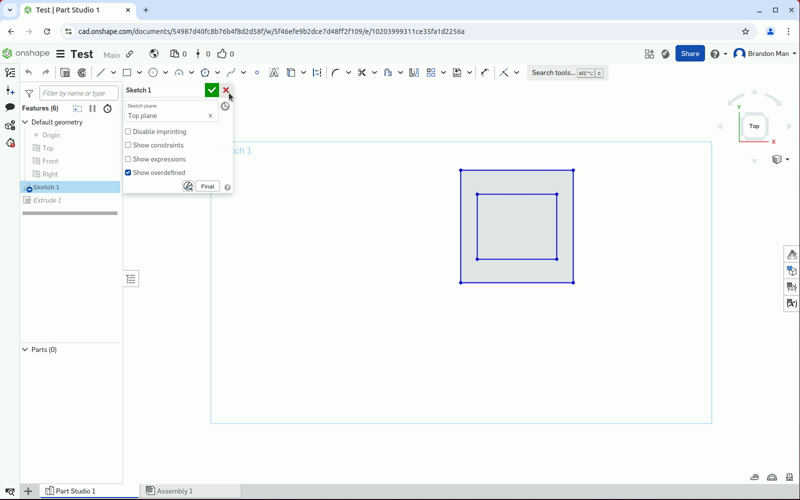
key(shift+s)
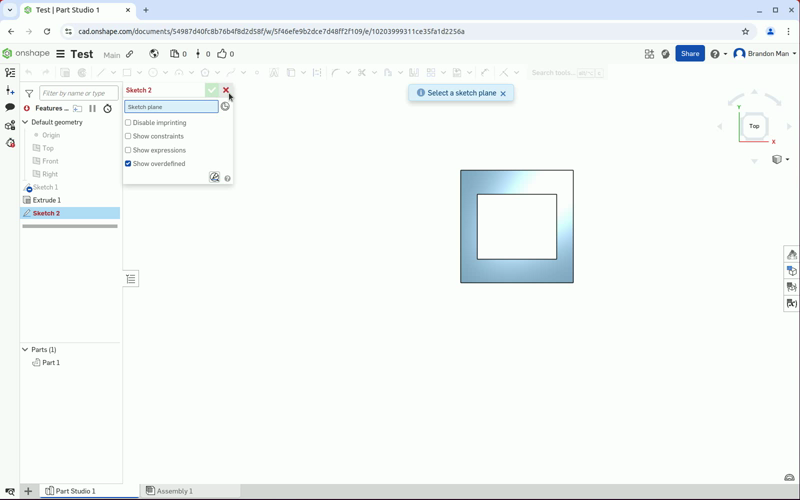
mouse_move(73, 150)
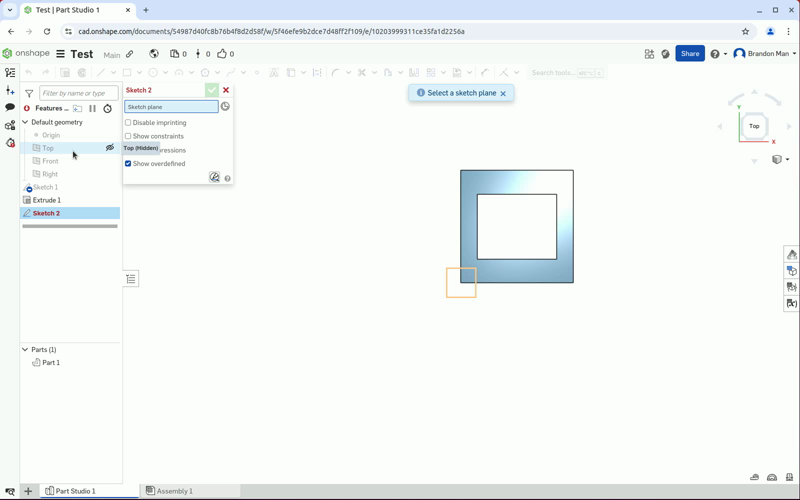
click(73, 150)
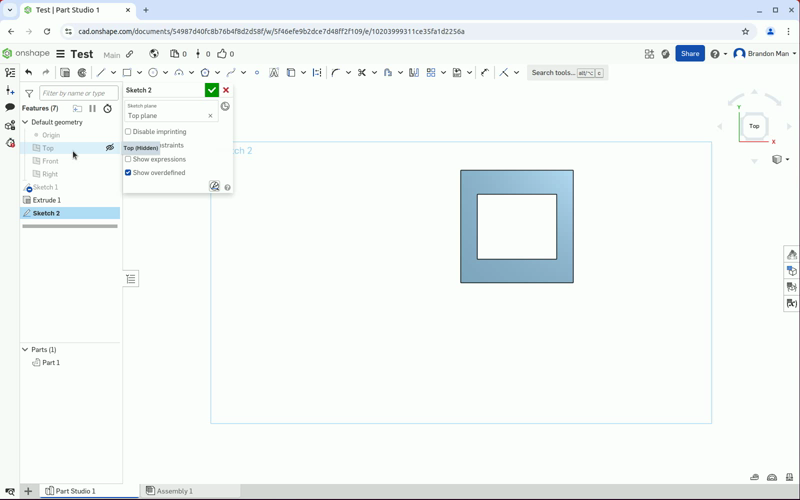
mouse_move(73, 352)
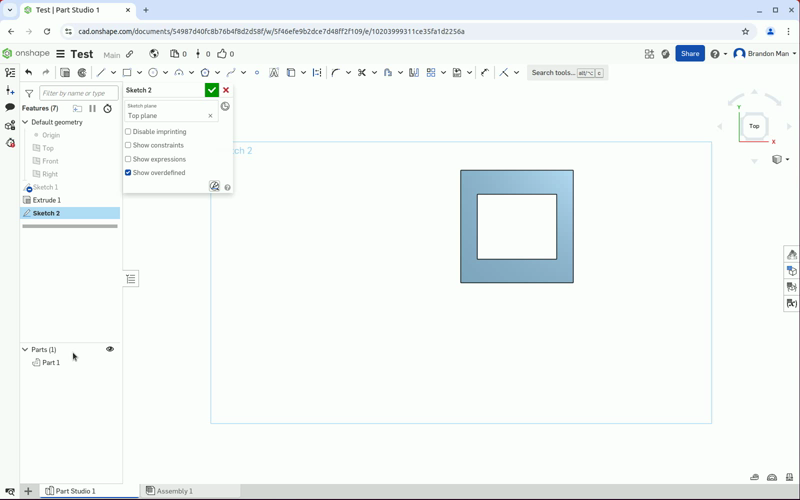
key(y)
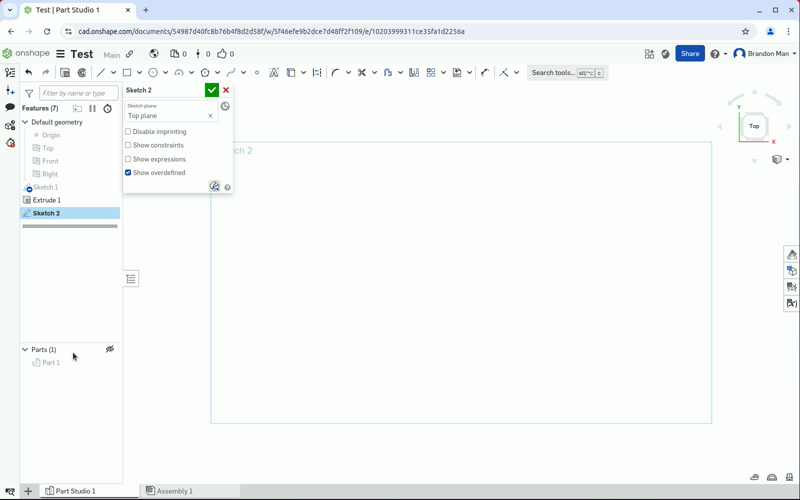
key(l)
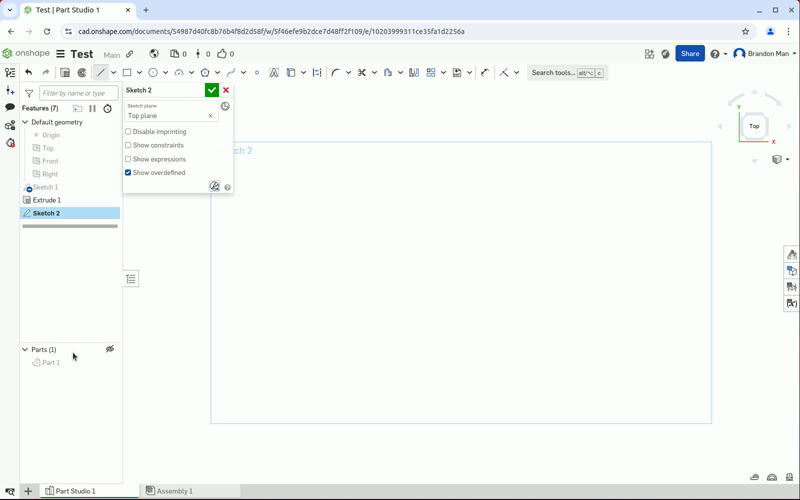
key_down(shift)
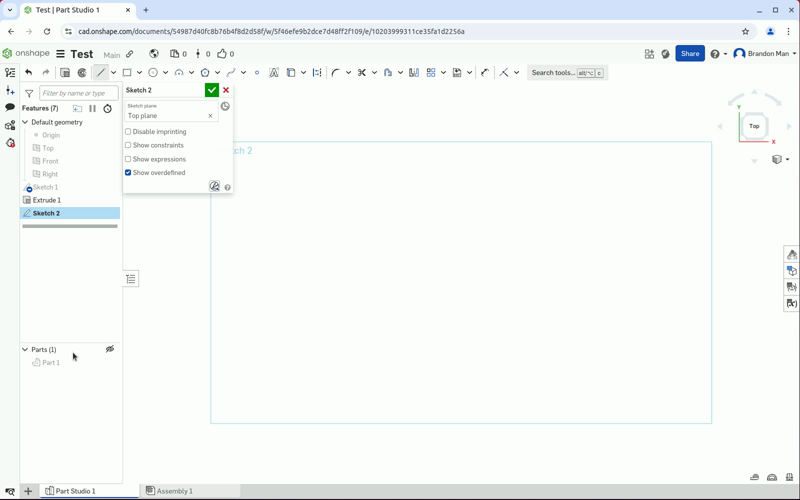
mouse_move(460, 234)
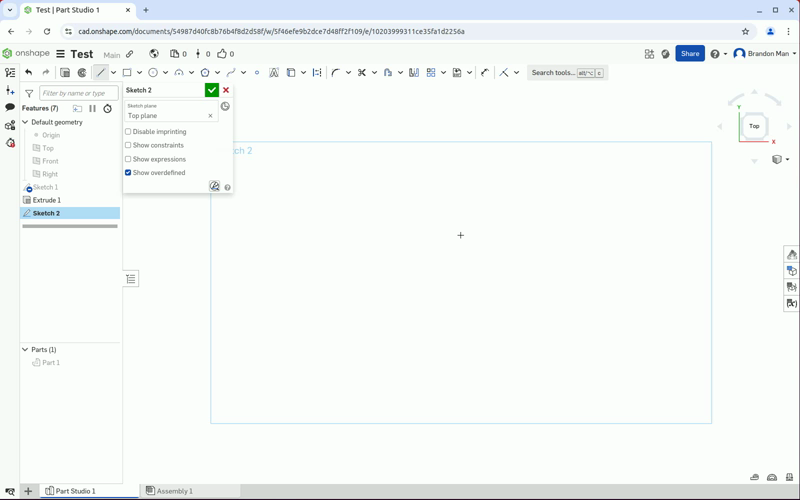
click(460, 234)
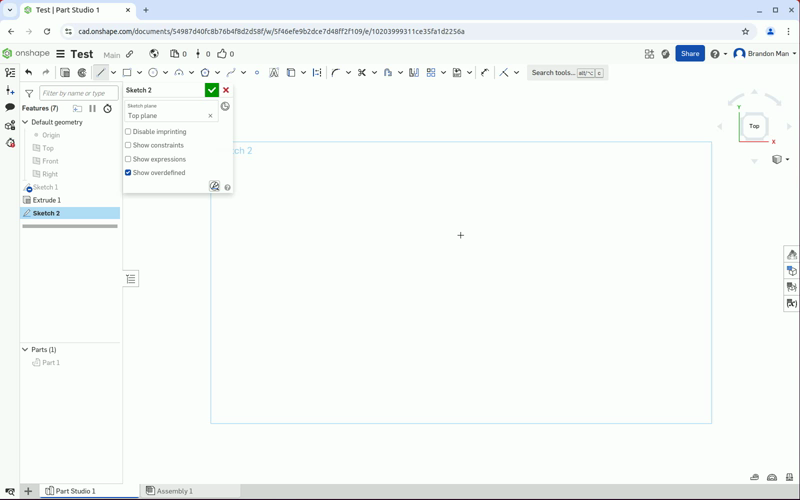
key_up(shift)
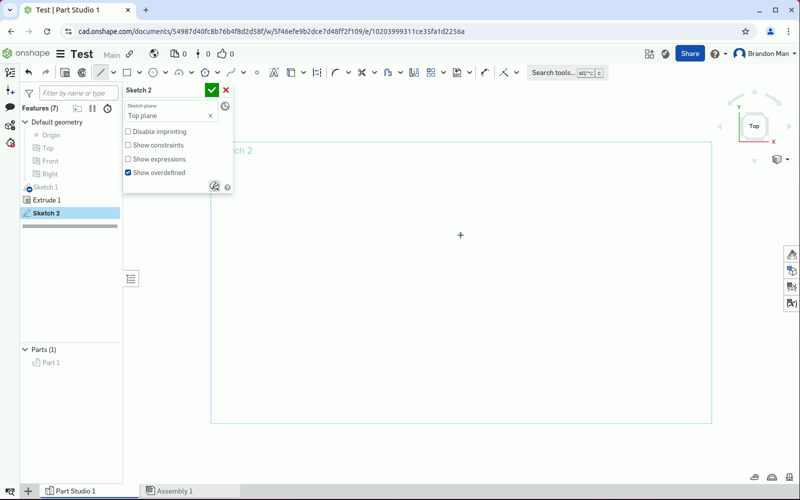
key_down(shift)
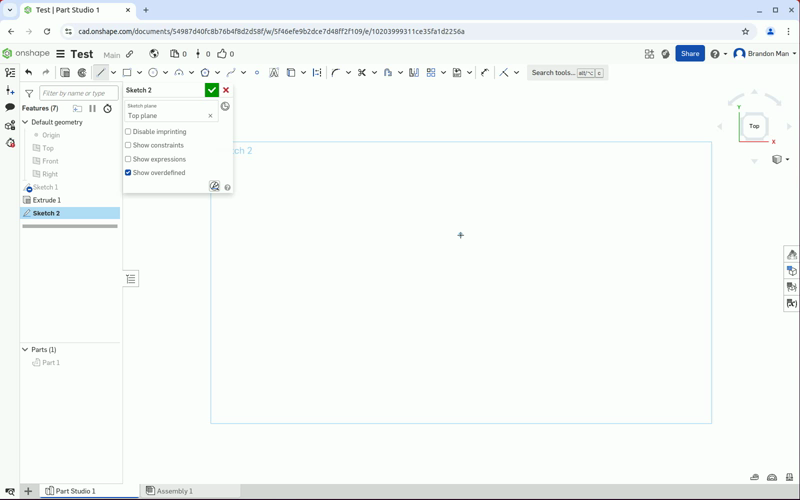
mouse_move(490, 234)
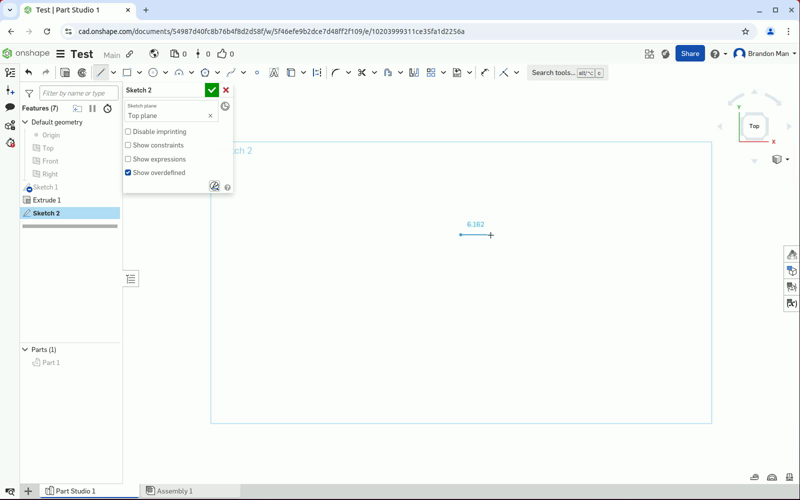
mouse_move(469, 234)
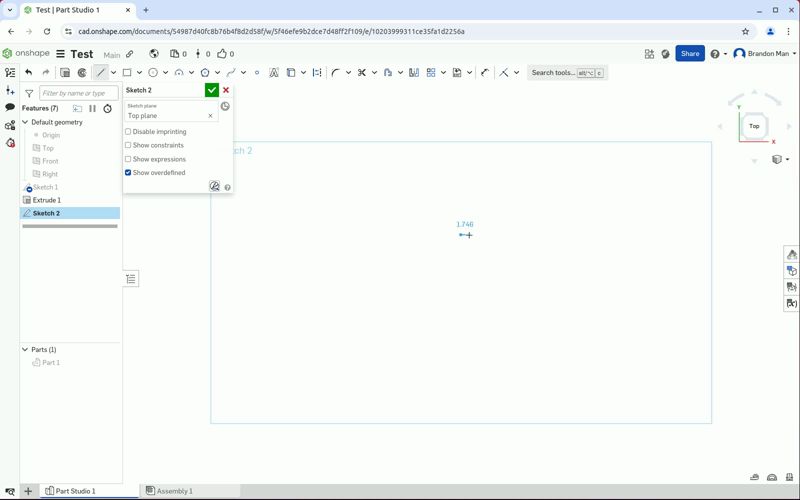
click(469, 234)
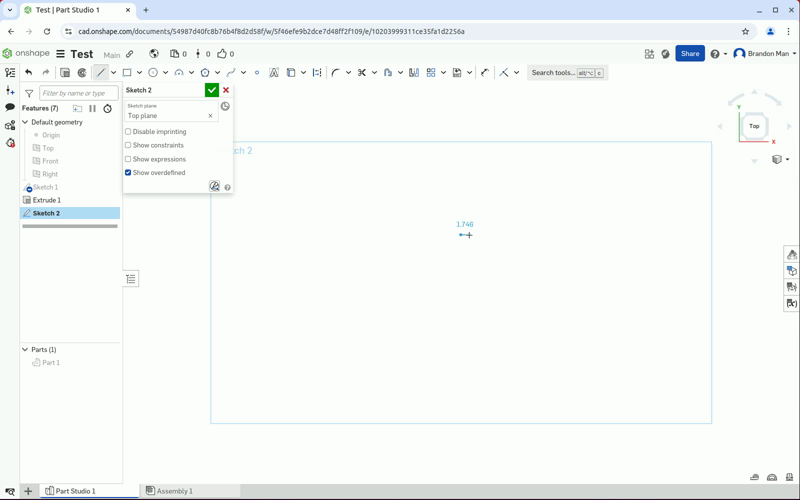
key_up(shift)
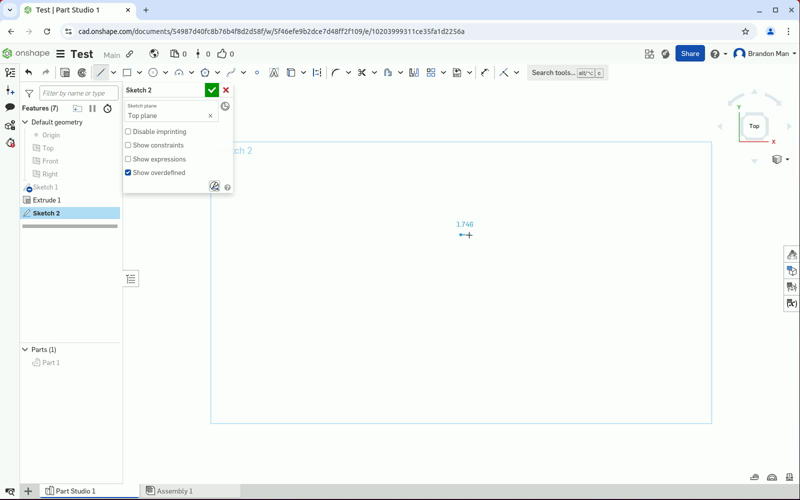
key_down(shift)
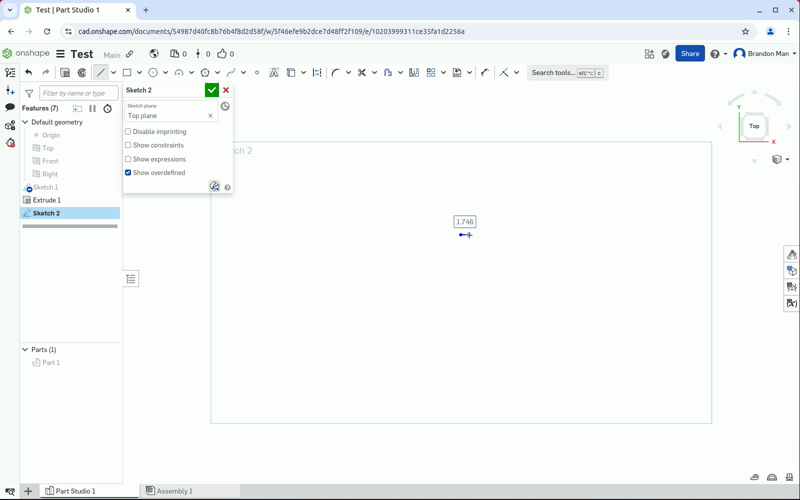
mouse_move(499, 234)
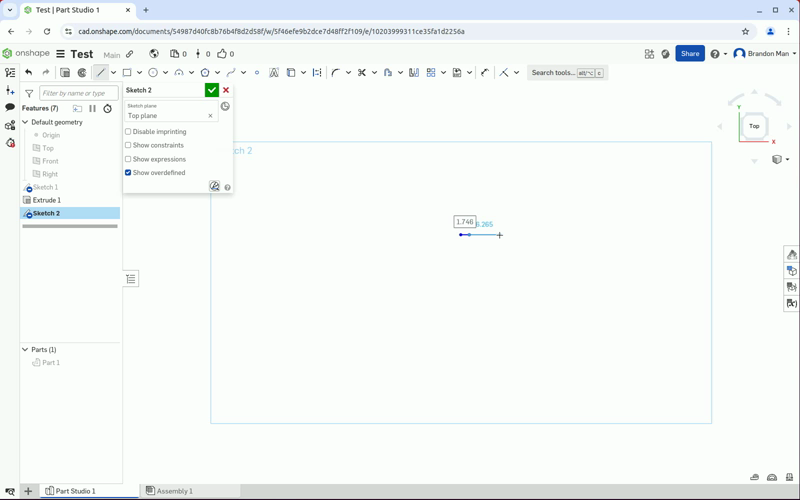
mouse_move(469, 217)
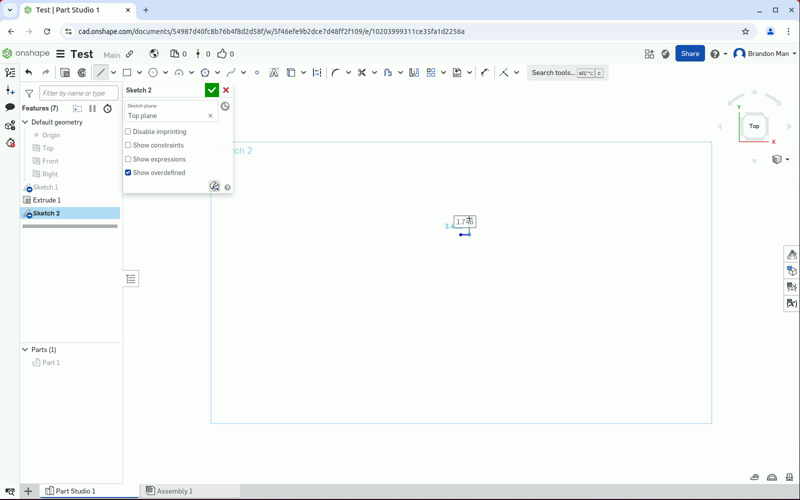
click(469, 217)
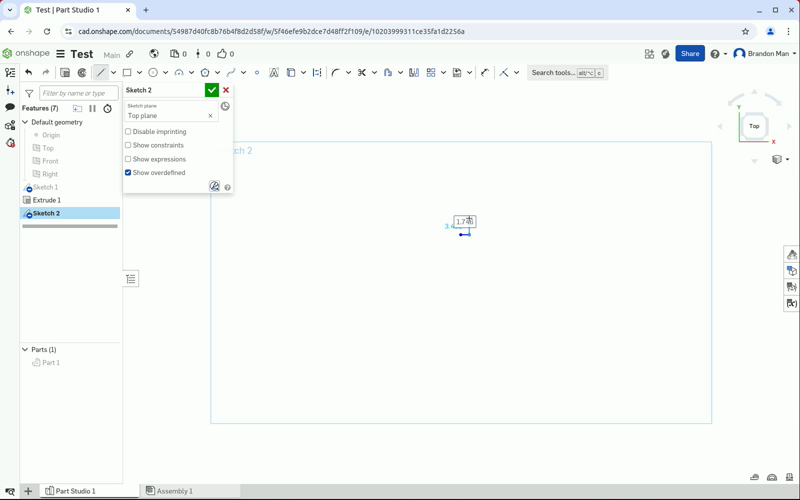
key_up(shift)
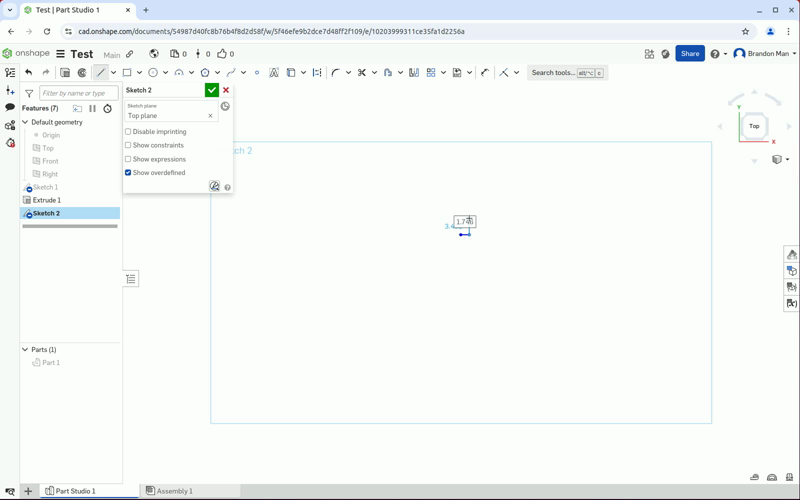
key_down(shift)
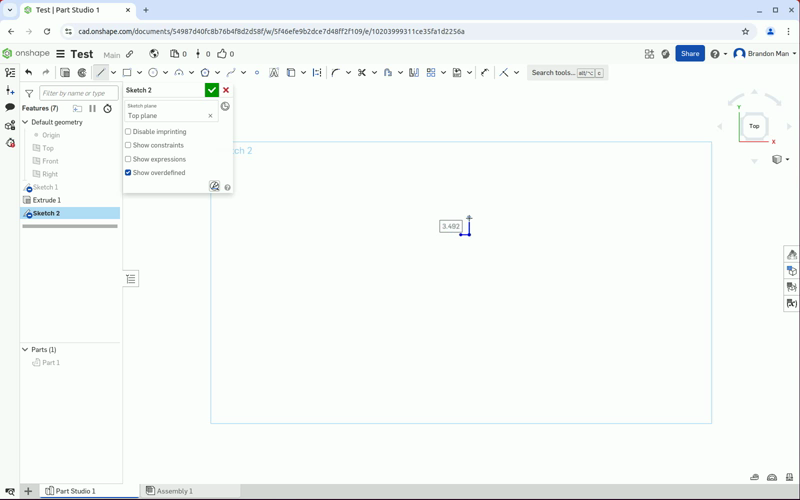
mouse_move(499, 217)
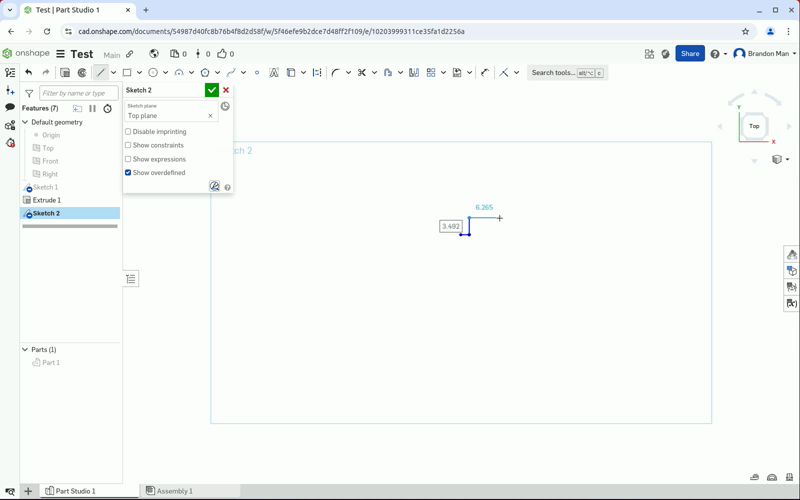
mouse_move(460, 217)
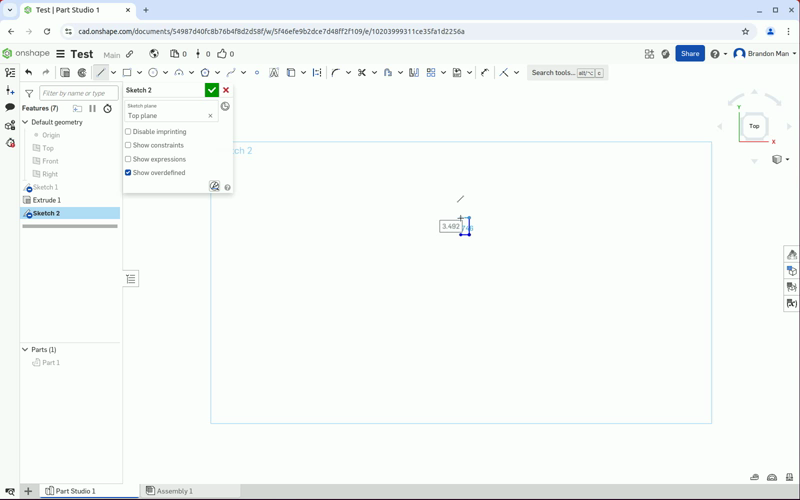
click(460, 217)
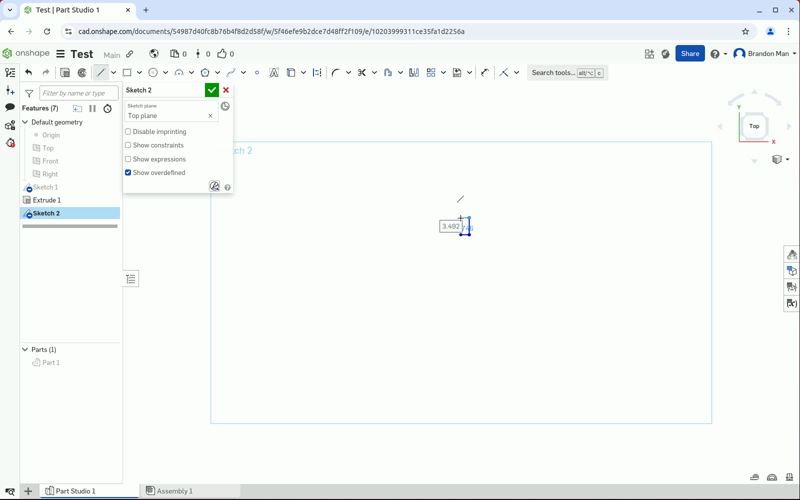
key_up(shift)
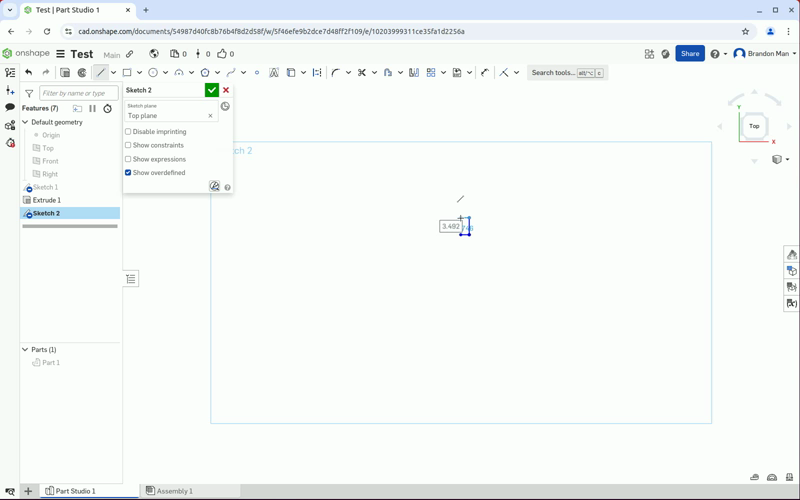
mouse_move(490, 217)
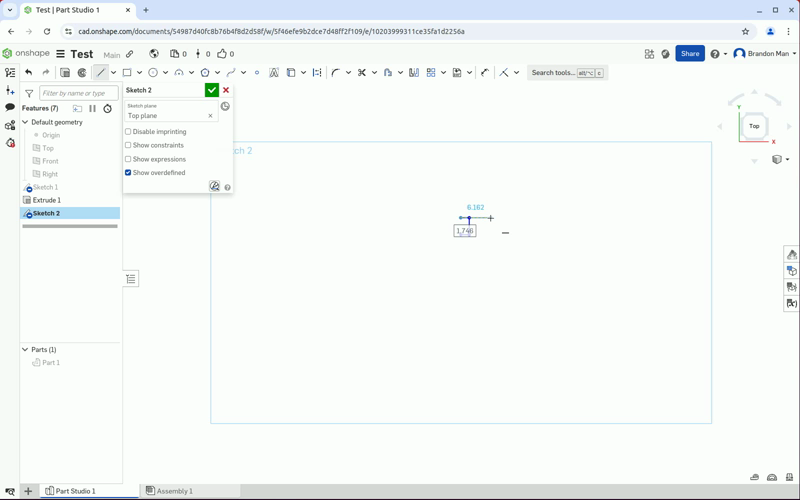
key_down(shift)
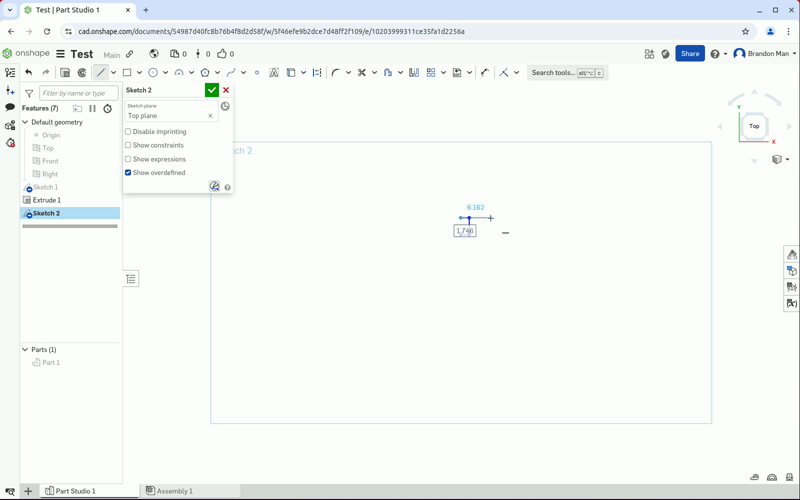
mouse_move(460, 234)
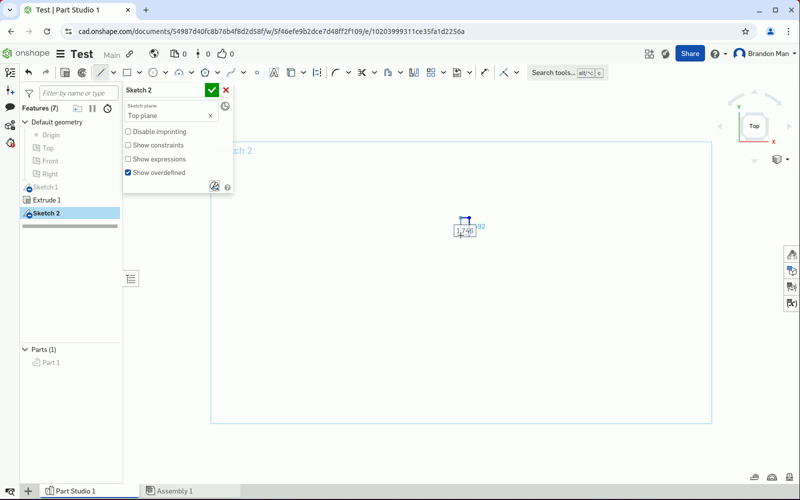
key_up(shift)
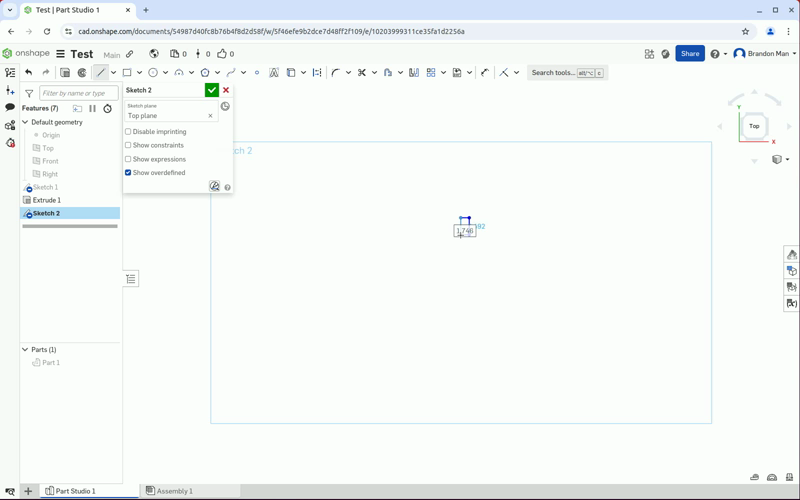
click(460, 234)
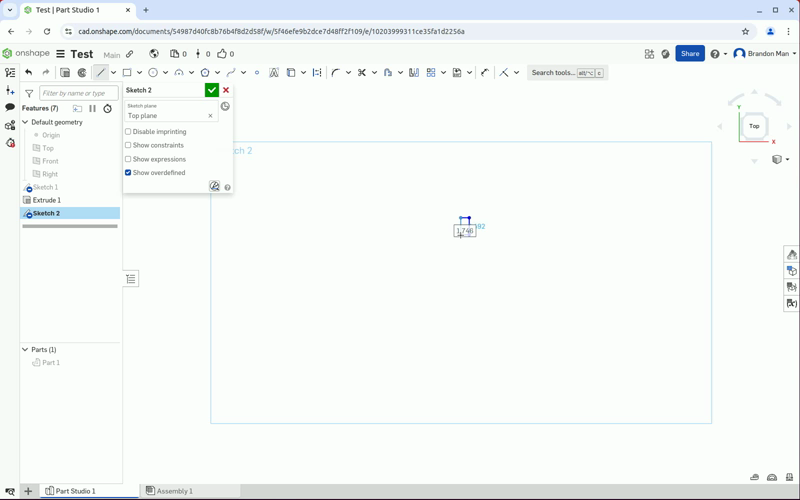
key(esc)
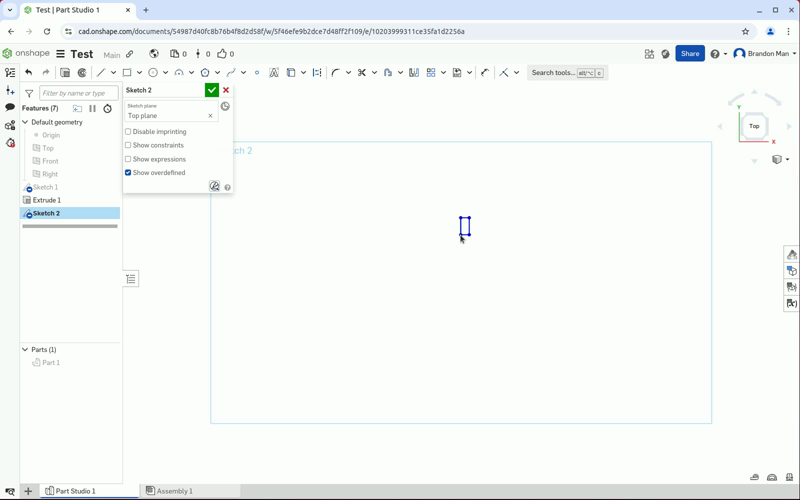
mouse_move(461, 225)
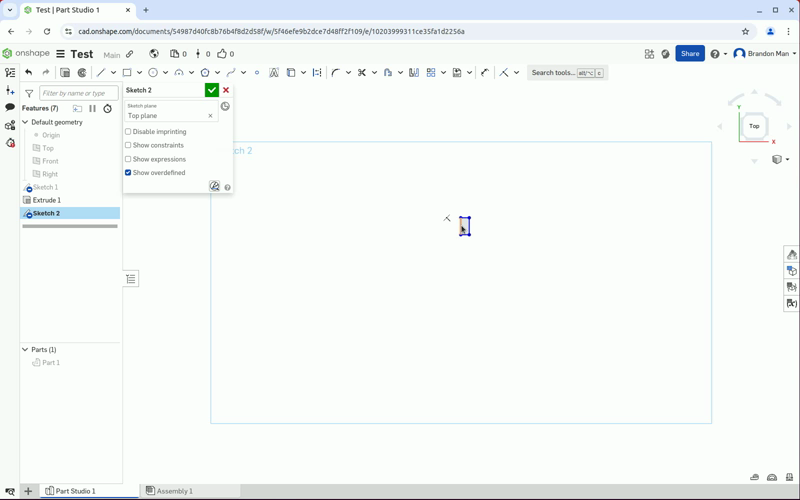
scroll(6)
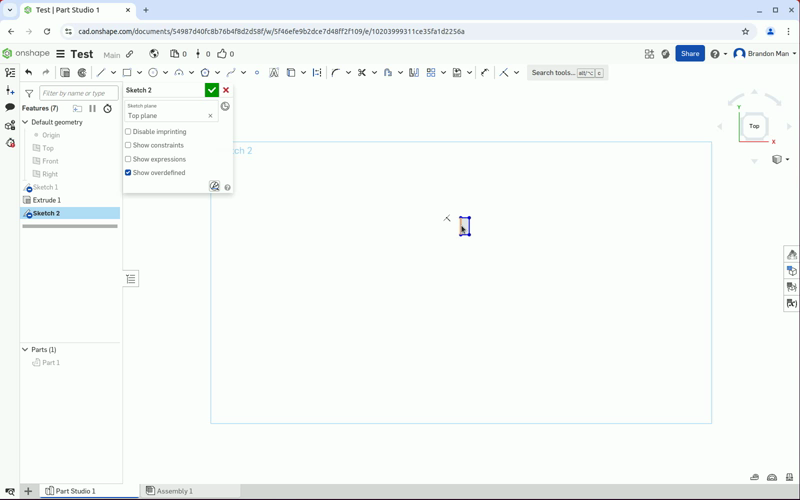
scroll(6)
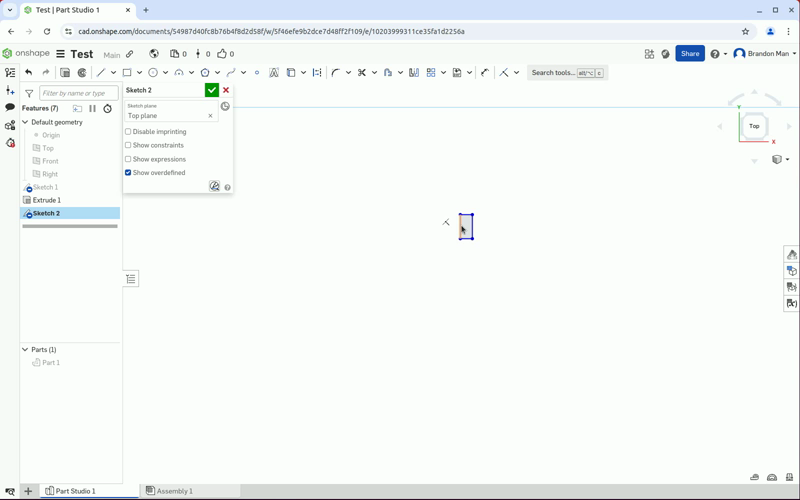
scroll(6)
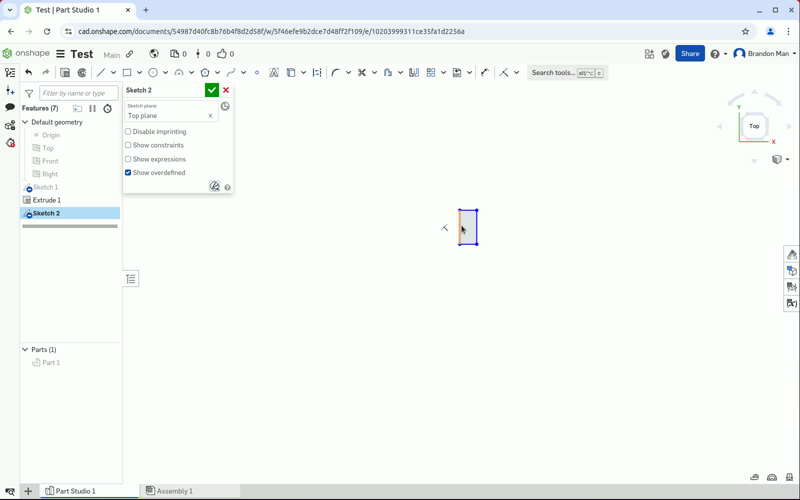
scroll(6)
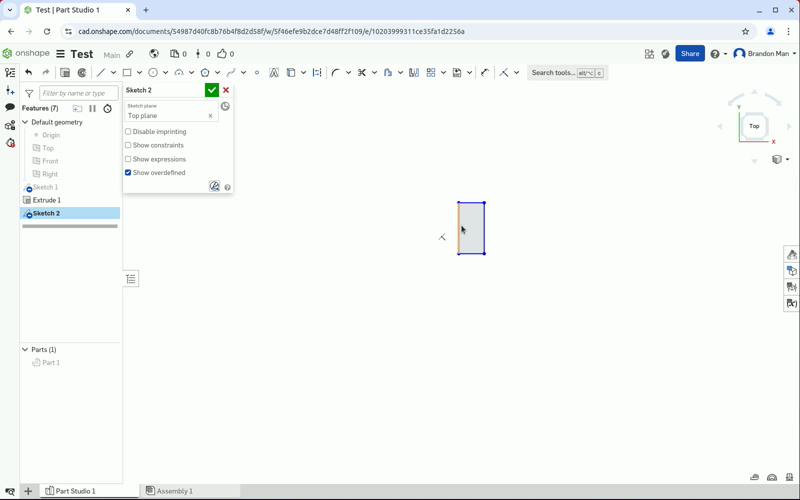
scroll(6)
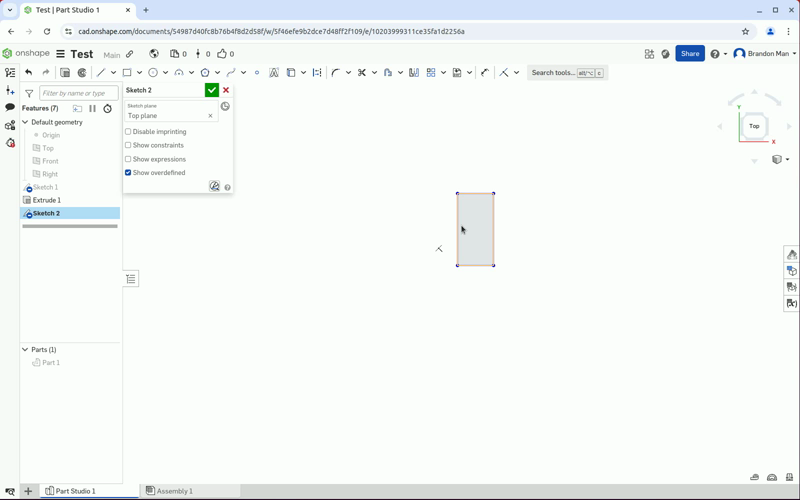
scroll(6)
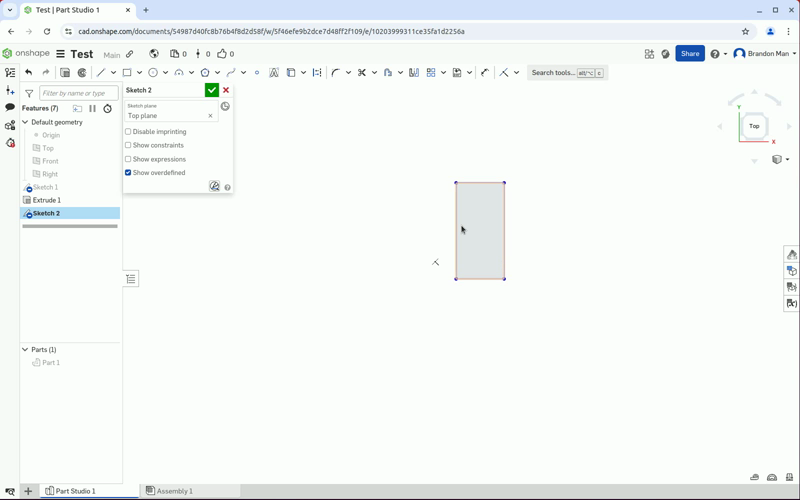
scroll(6)
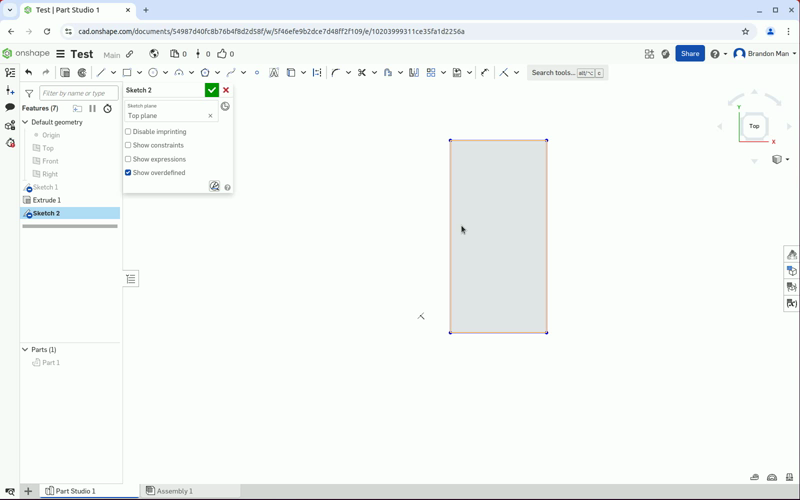
click(461, 225)
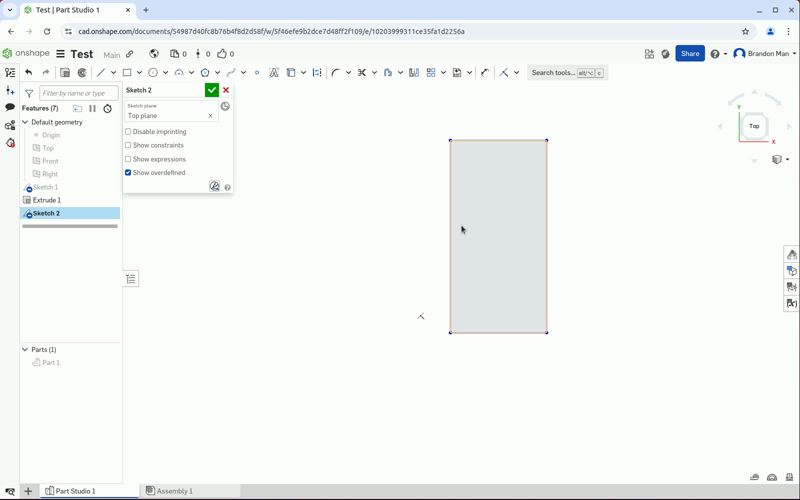
scroll(-6)
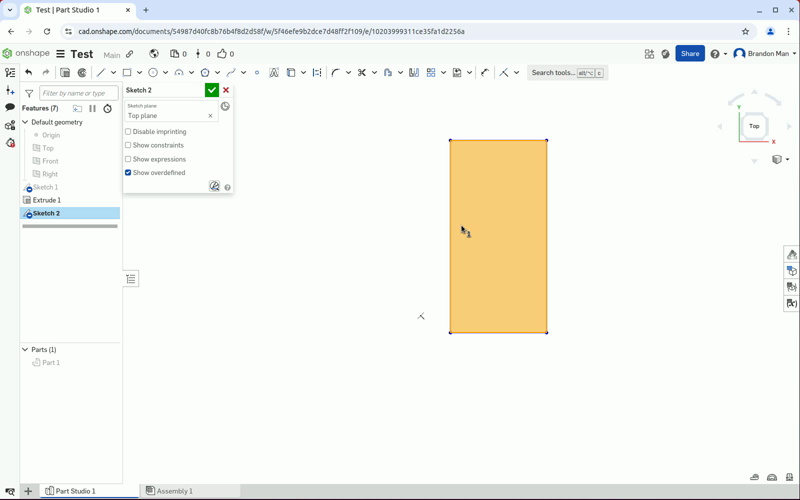
scroll(-6)
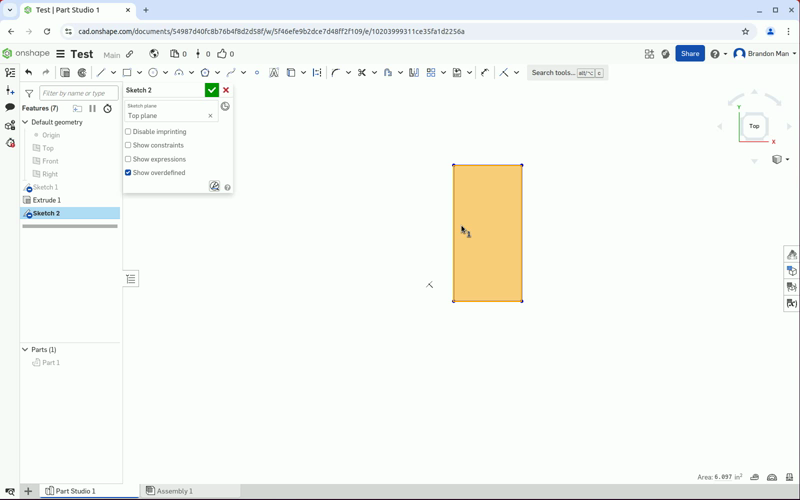
scroll(-6)
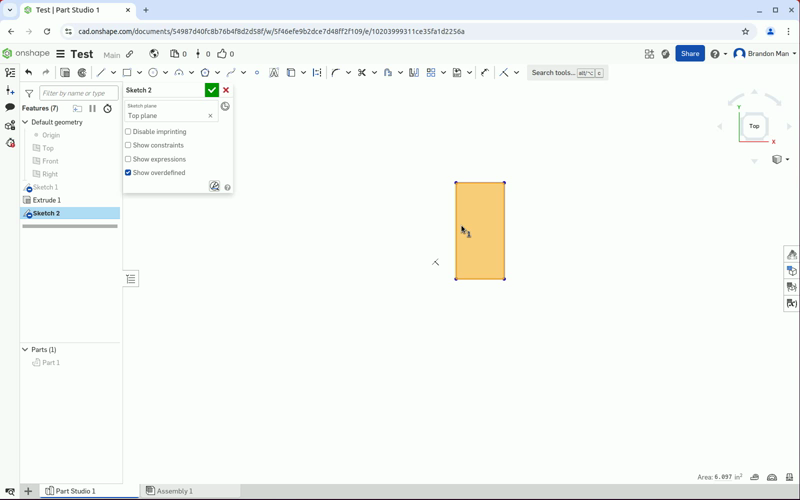
scroll(-6)
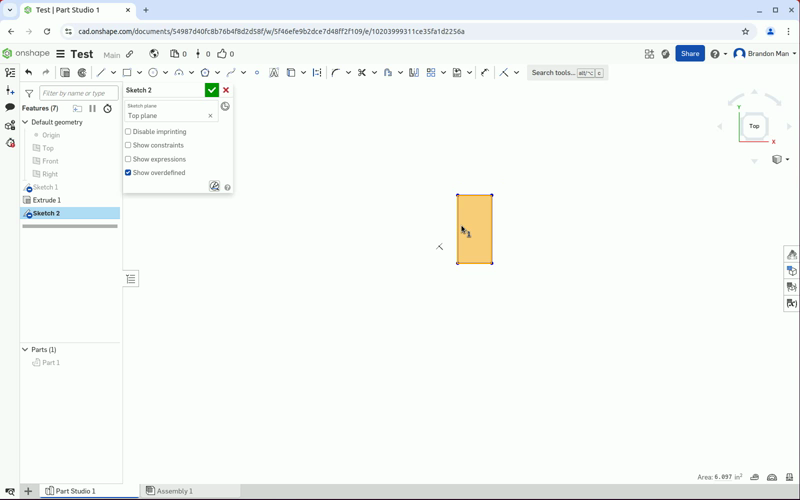
scroll(-6)
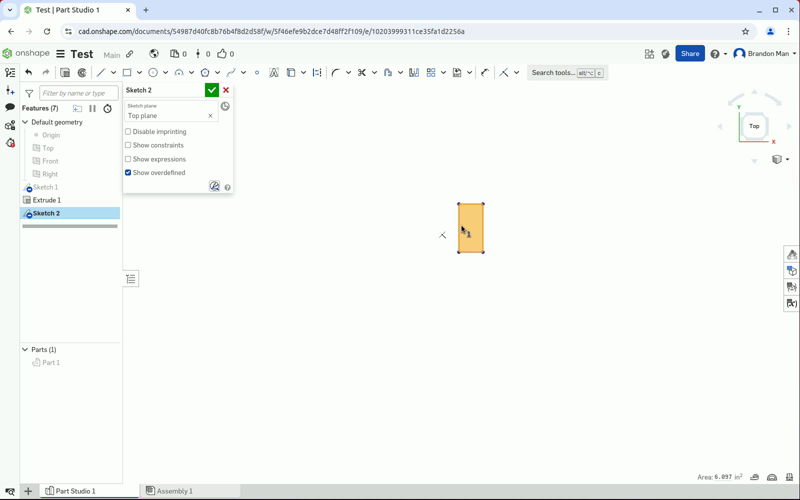
scroll(-6)
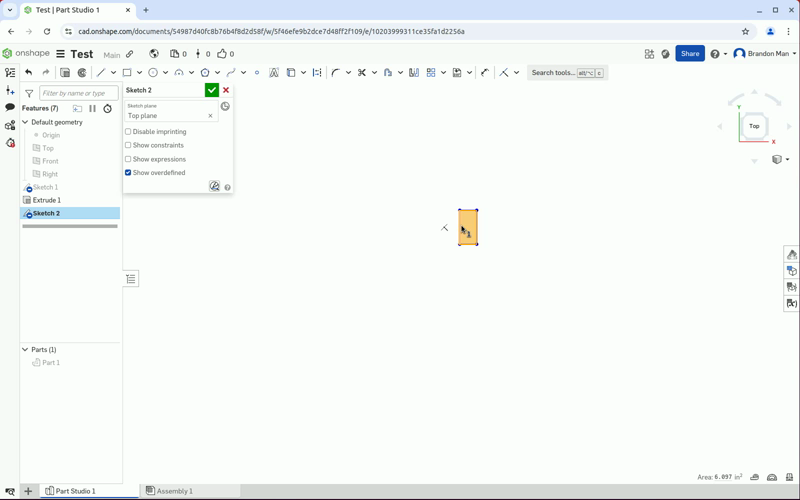
scroll(-6)
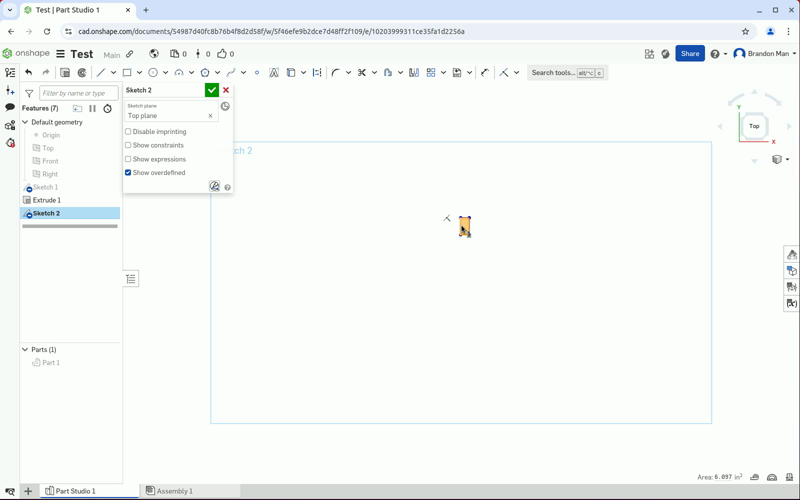
mouse_move(73, 352)
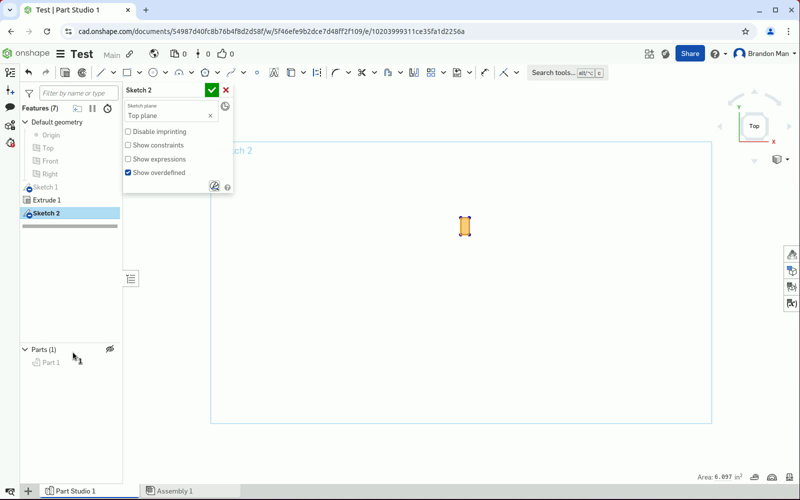
key(shift+y)
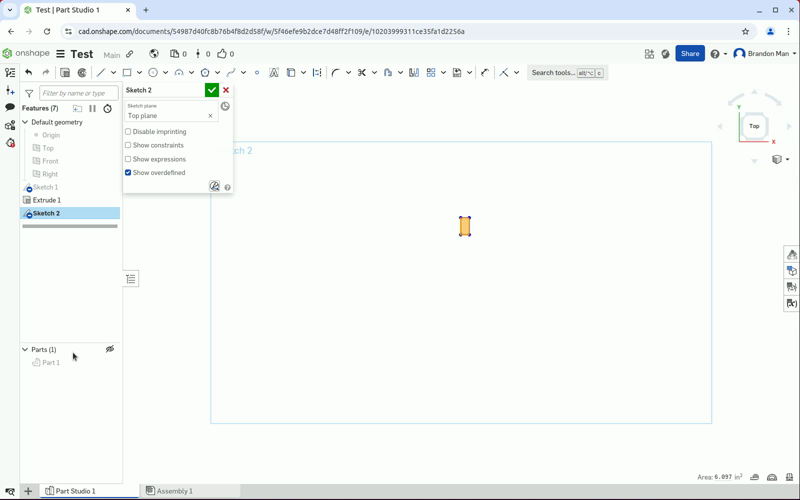
key(shift+e)
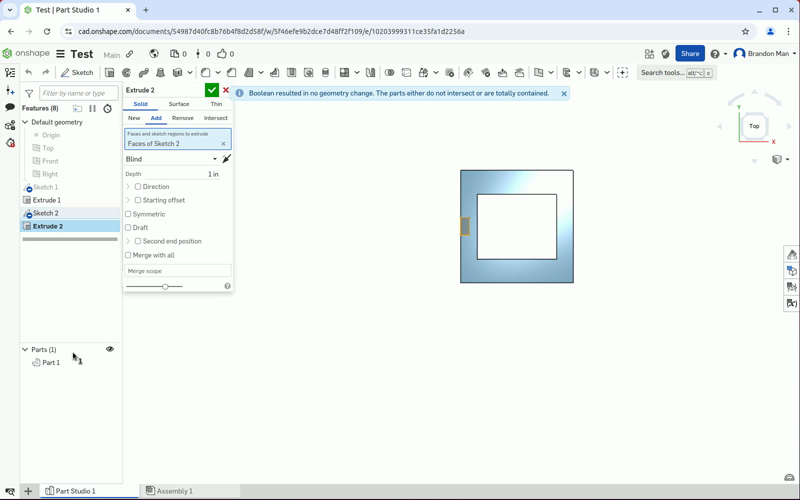
mouse_move(143, 106)
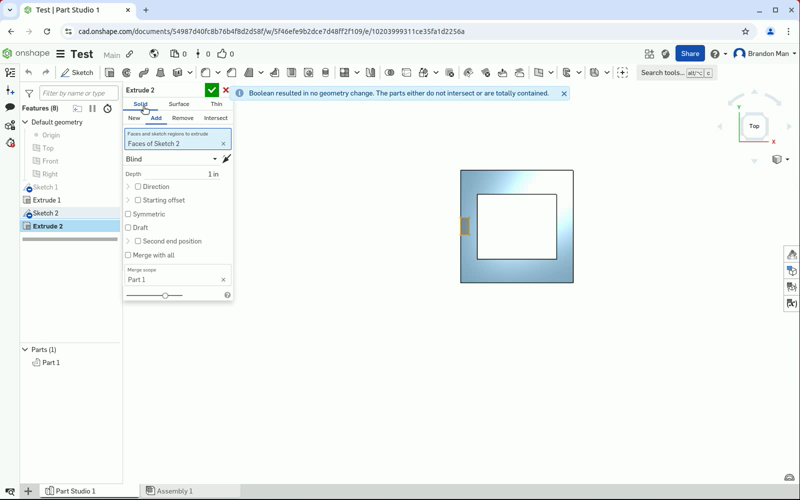
click(143, 106)
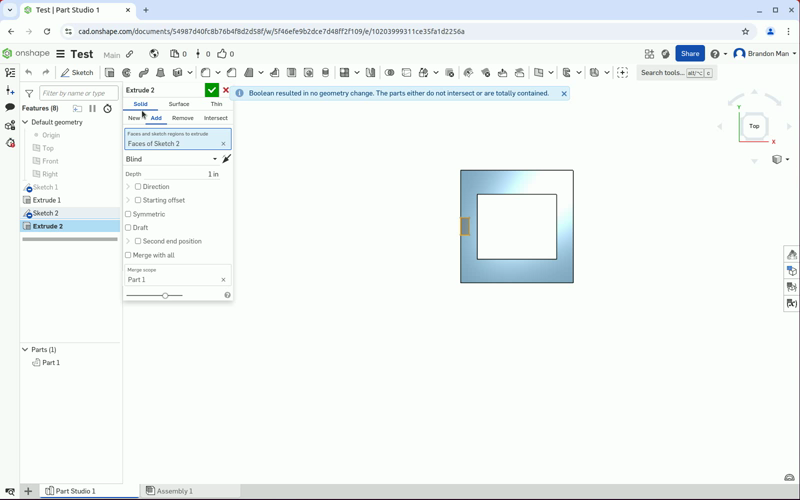
mouse_move(137, 120)
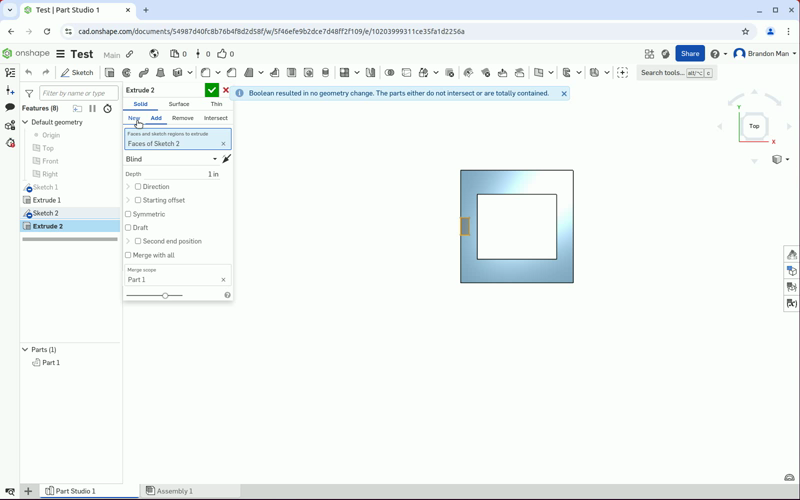
click(137, 120)
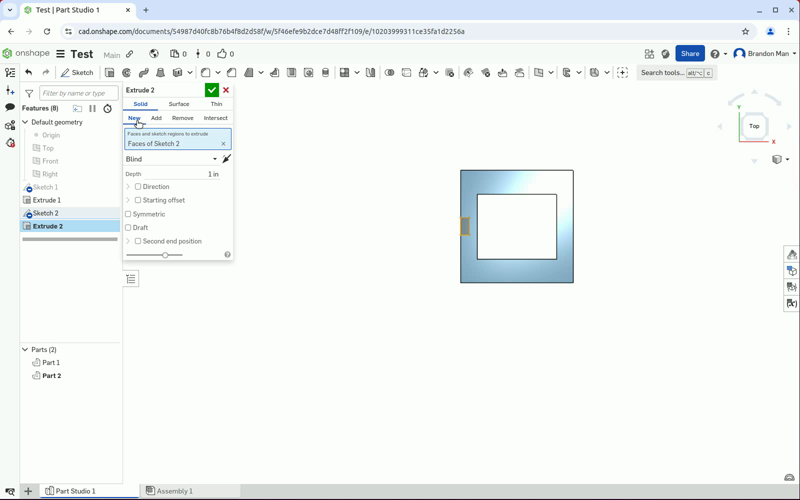
key(tab, 4)
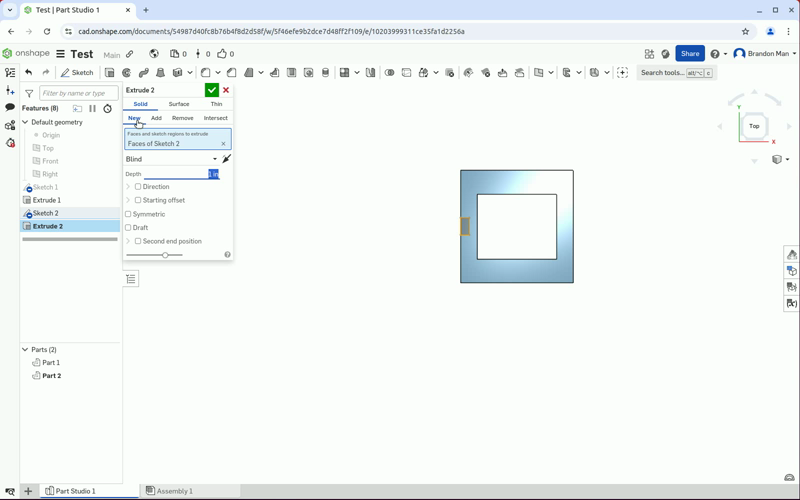
text(8.184)
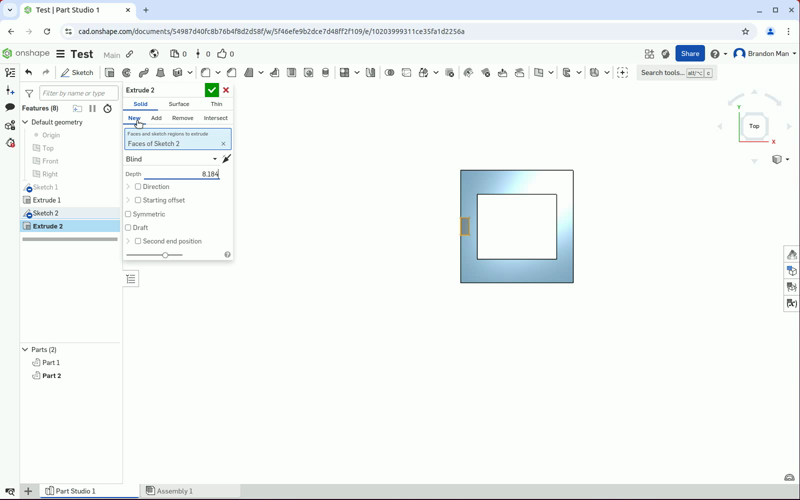
key(enter)
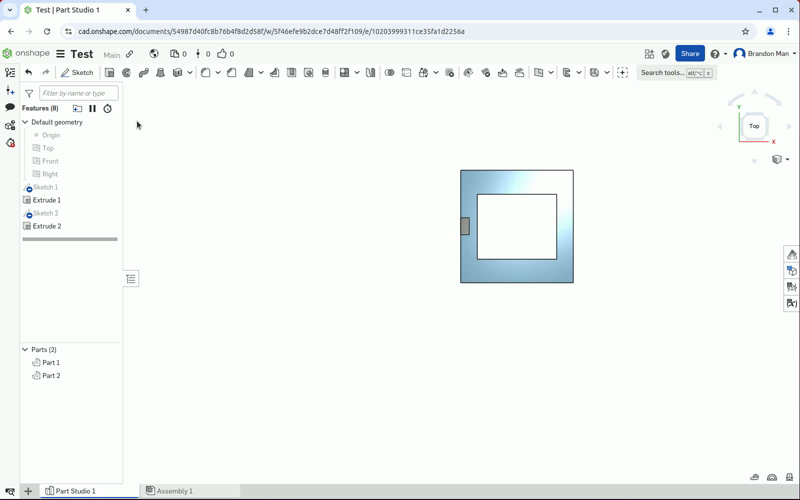
key(shift+h)
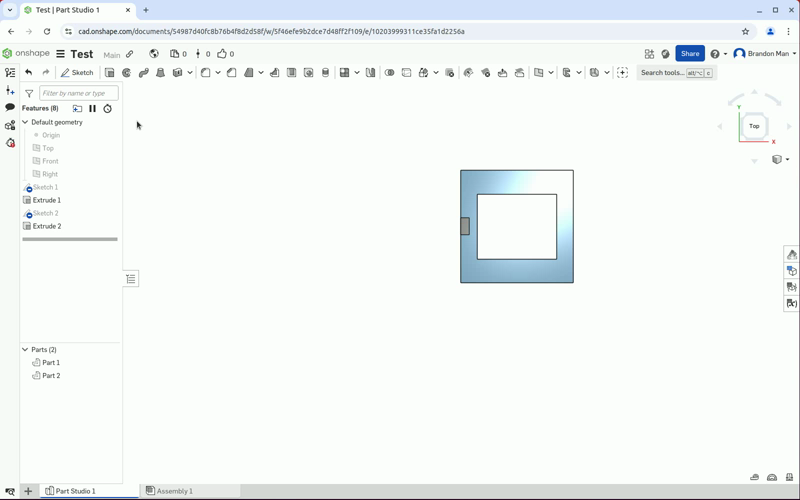
key(shift+h)
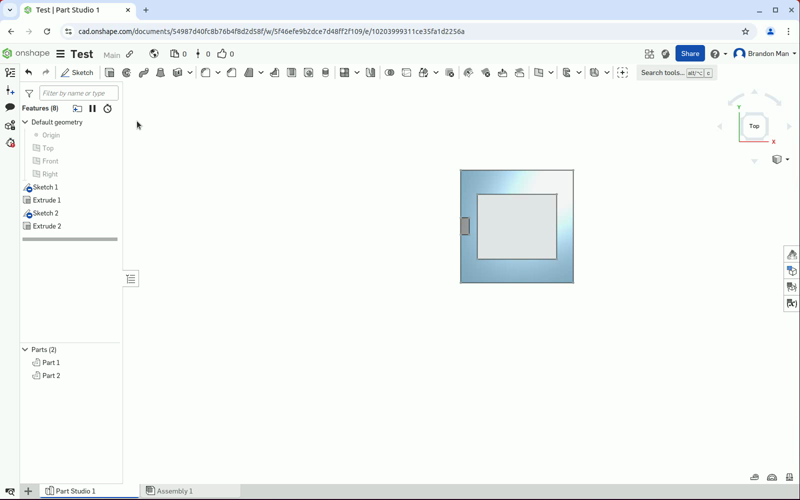
key(shift+7)
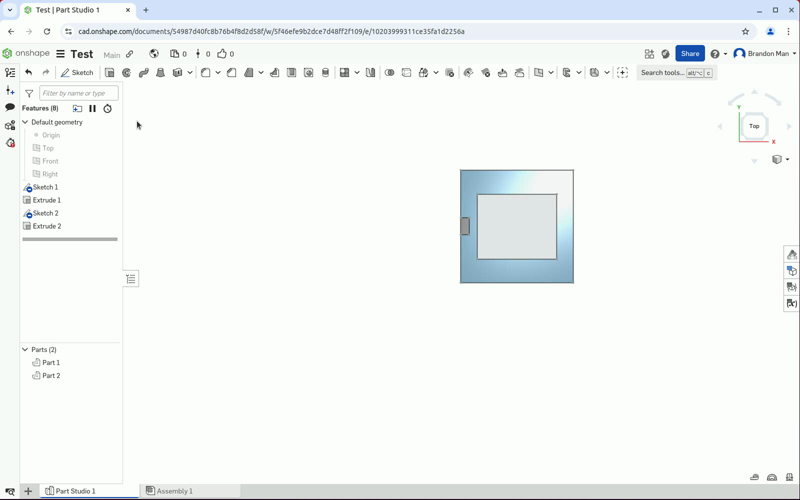
key(up, 3)
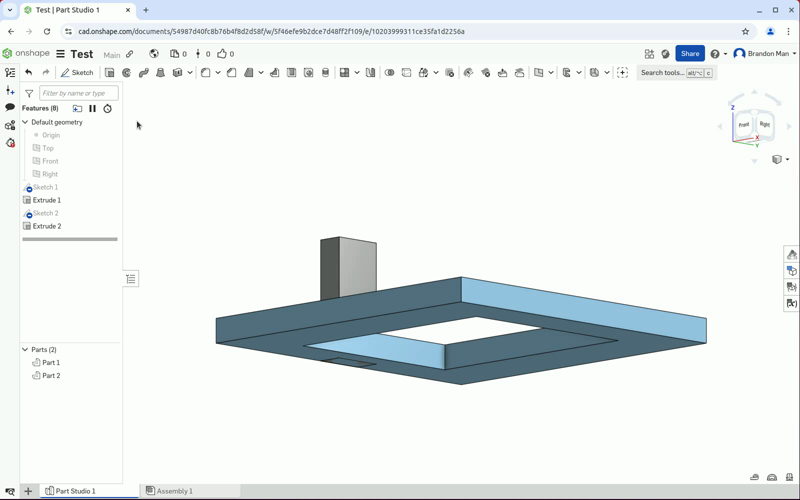
key(left, 3)
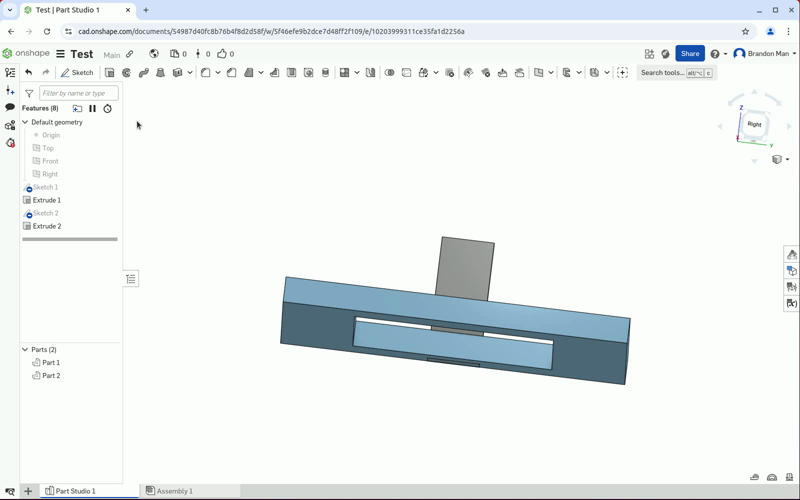
key(right, 3)
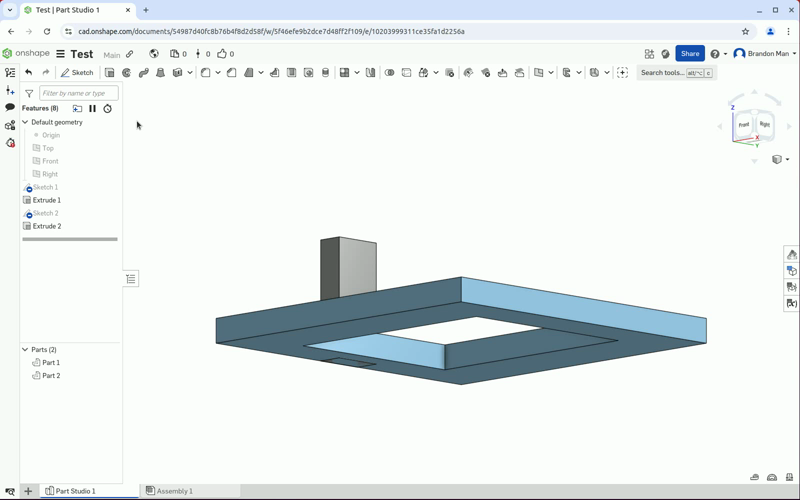
key(down, 3)
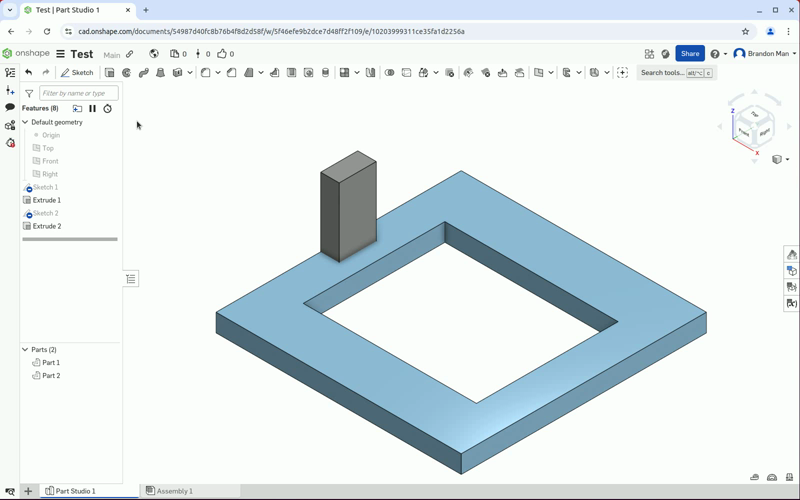
mouse_move(73, 189)
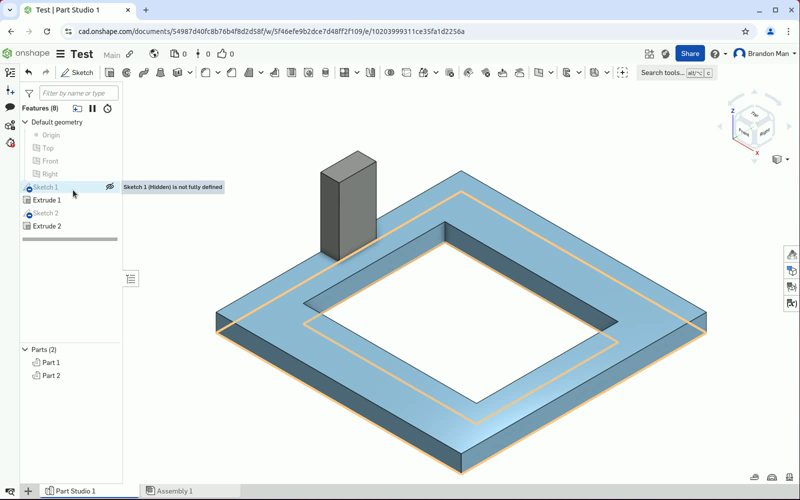
click(73, 189)